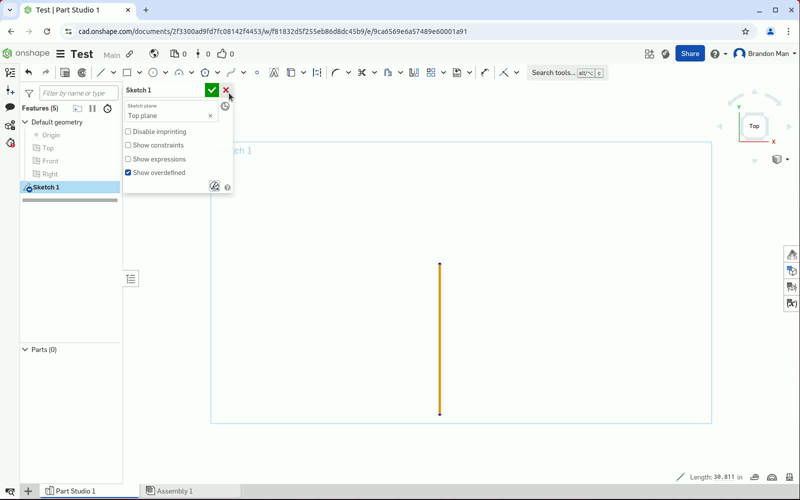
key(shift+h)
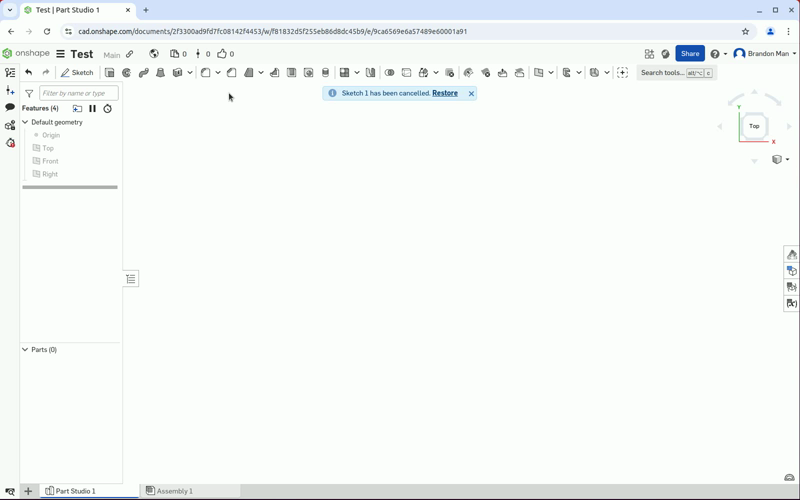
mouse_move(73, 352)
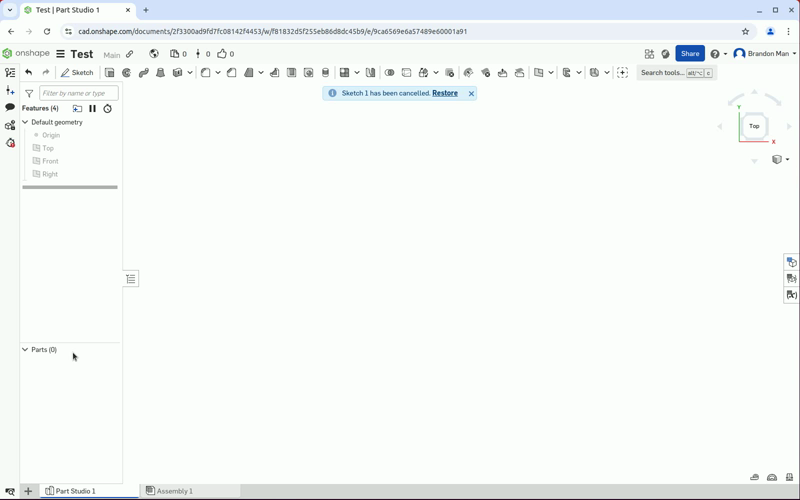
key(y)
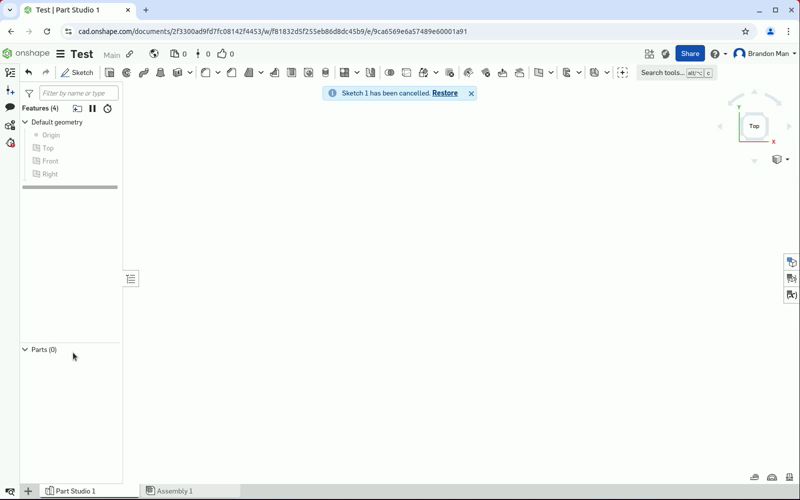
key(shift+p)
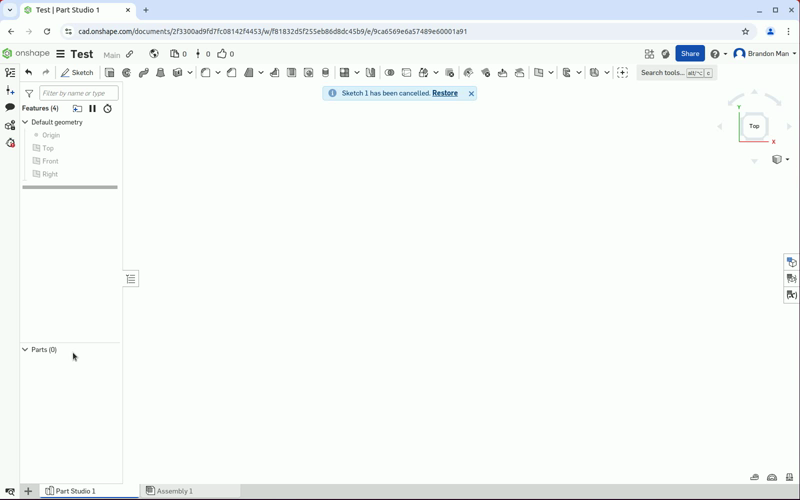
key(space)
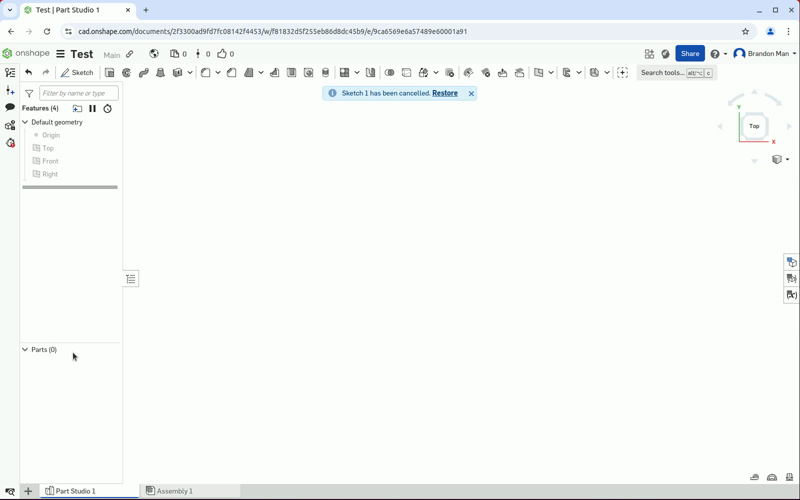
key_down(shift)
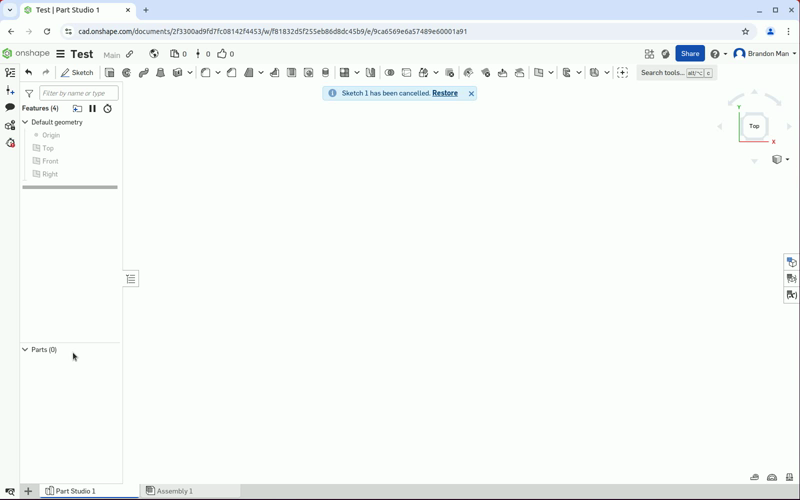
key(up)
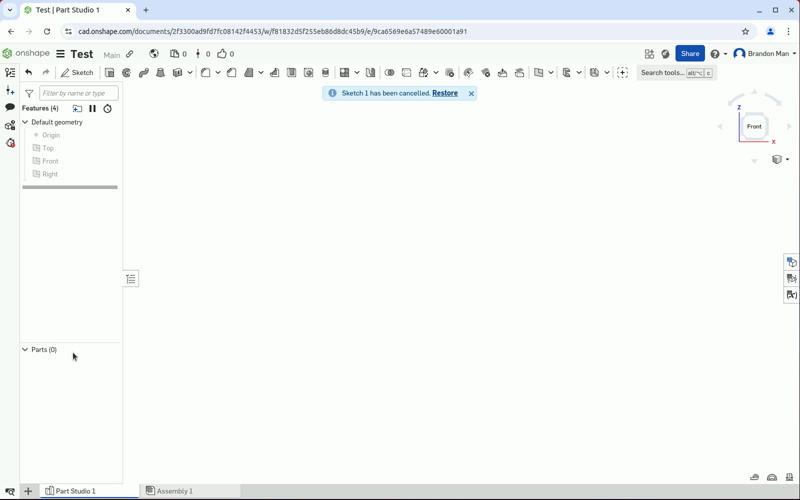
key_up(shift)
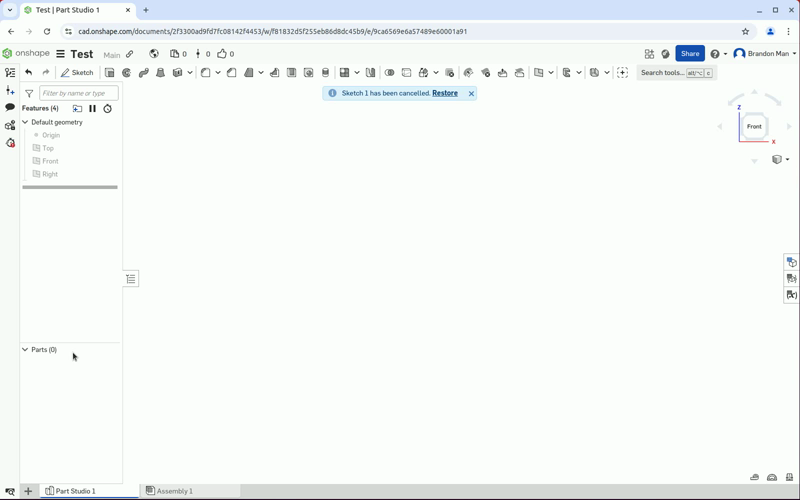
mouse_move(73, 352)
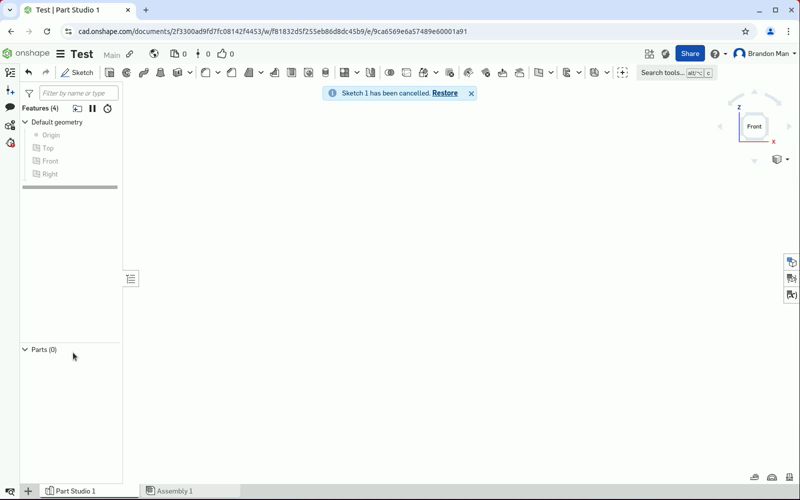
key(shift+y)
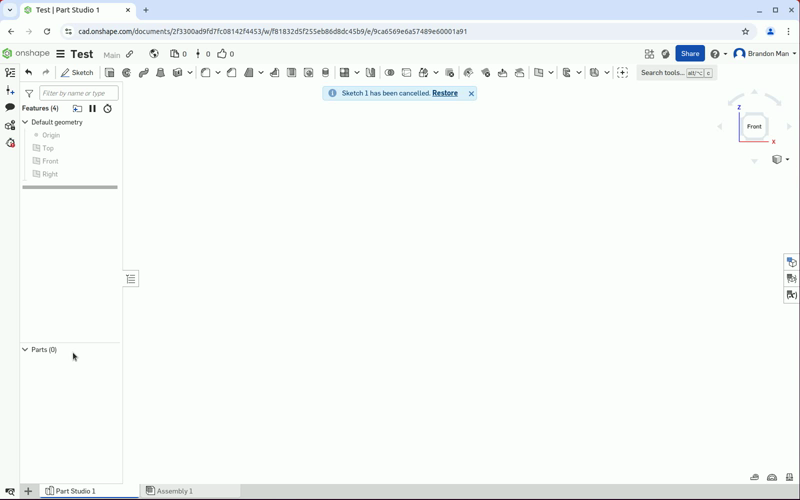
key(shift+s)
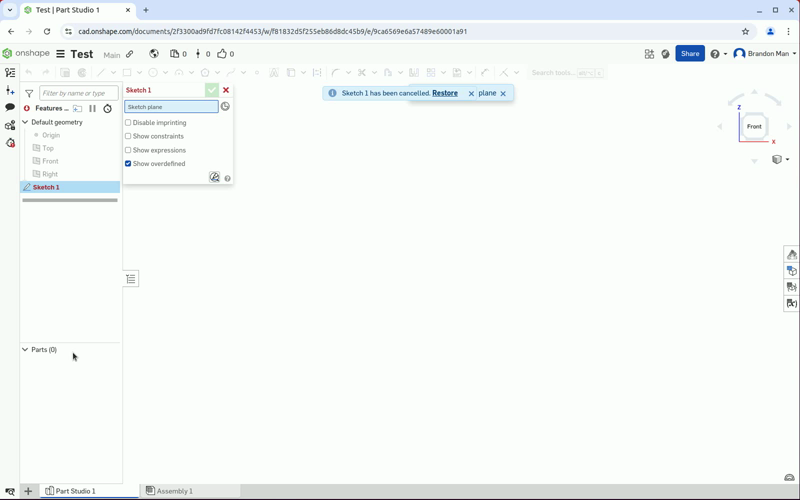
mouse_move(73, 163)
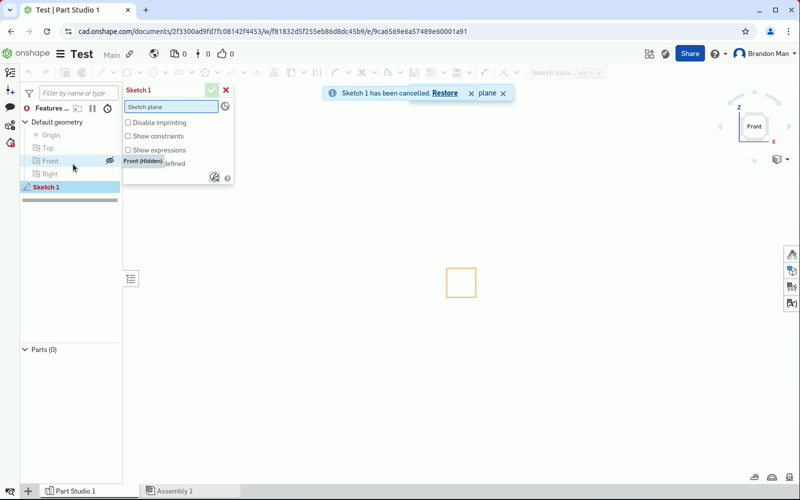
click(73, 163)
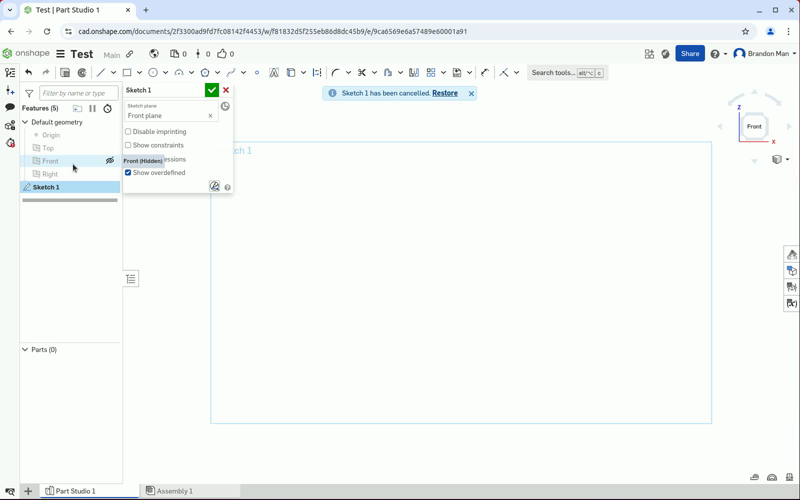
mouse_move(73, 352)
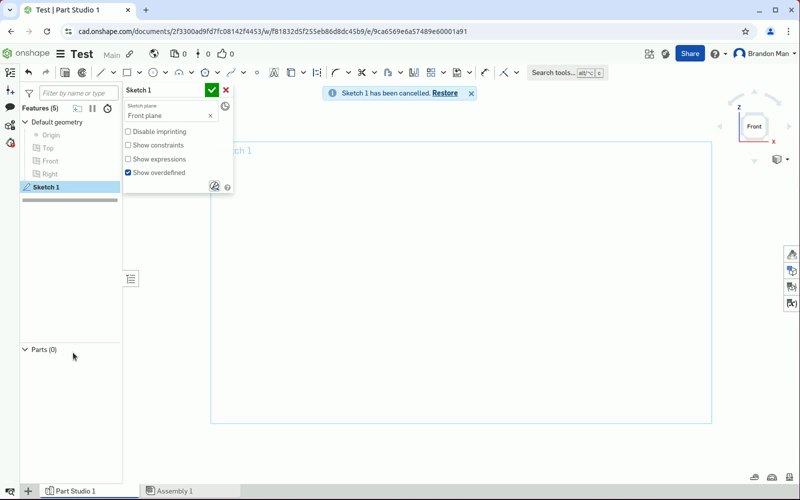
key(y)
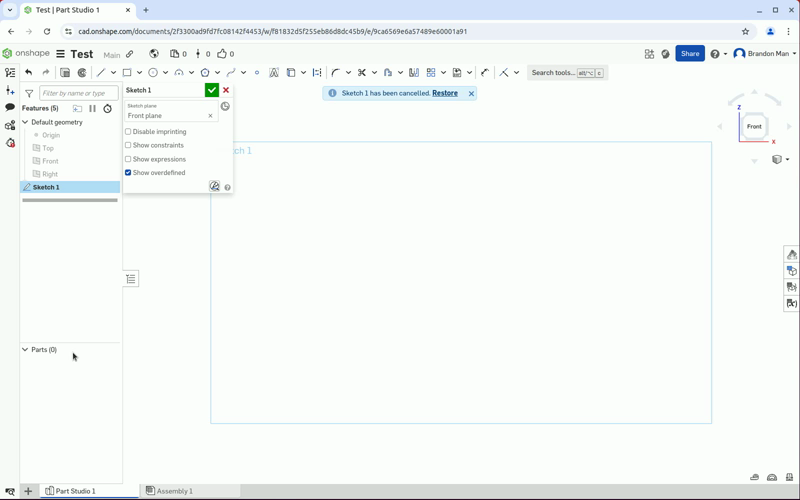
key(l)
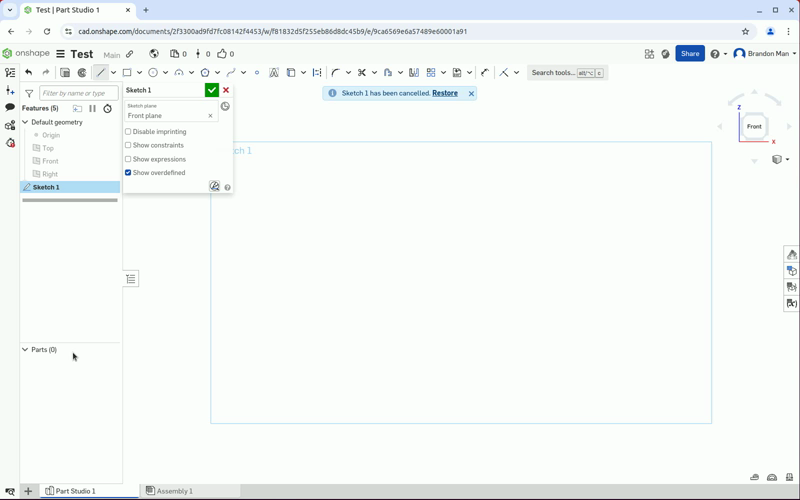
key_down(shift)
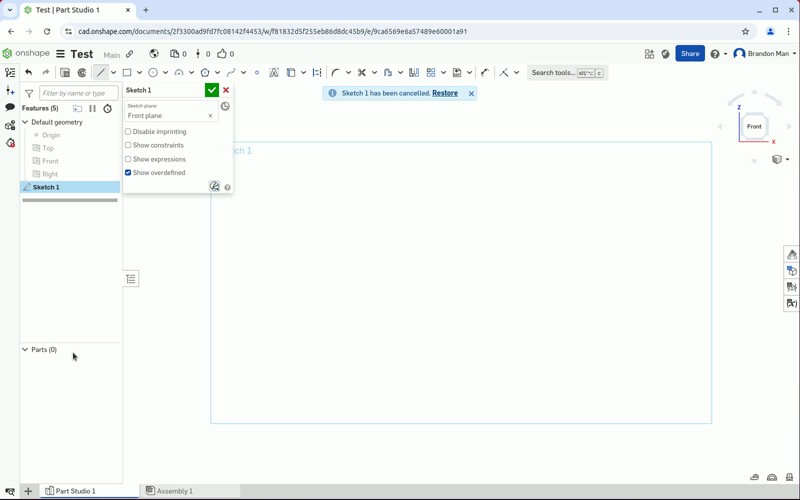
mouse_move(441, 395)
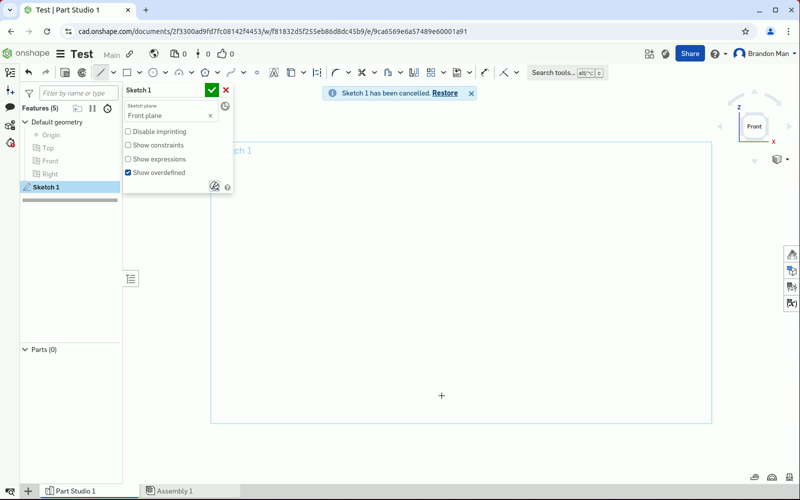
click(441, 395)
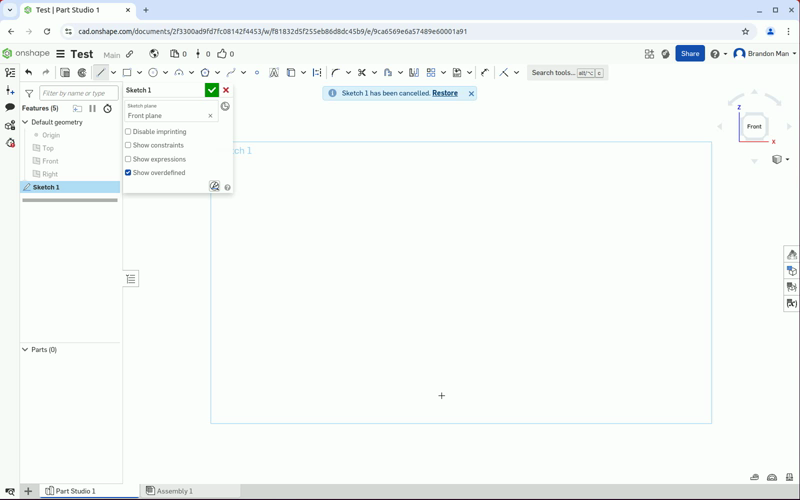
key_up(shift)
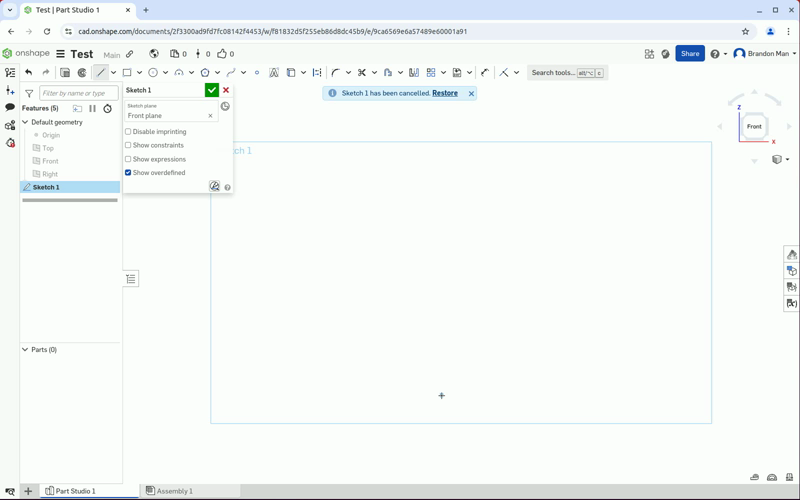
key_down(shift)
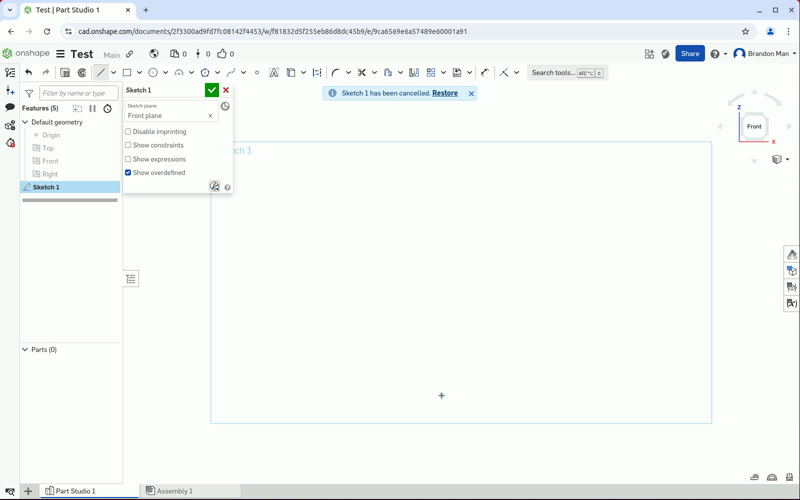
mouse_move(471, 395)
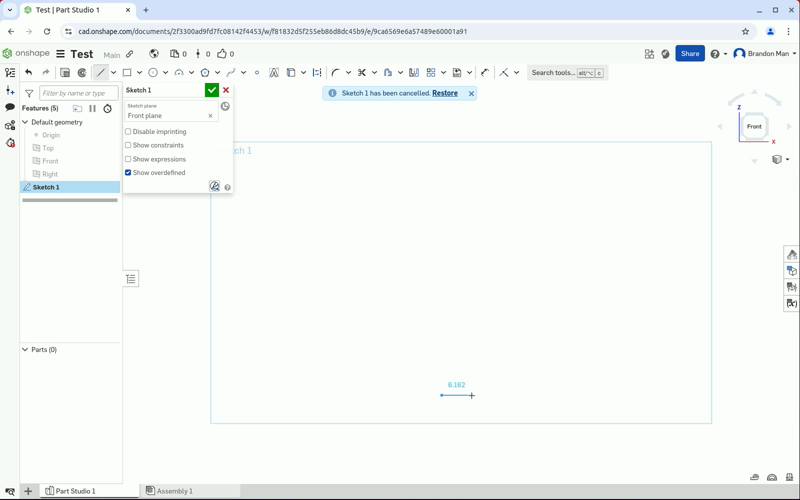
mouse_move(479, 395)
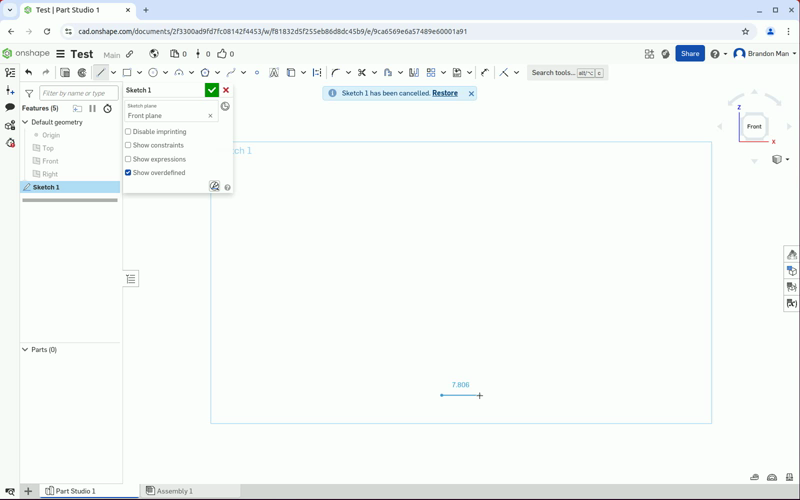
click(479, 395)
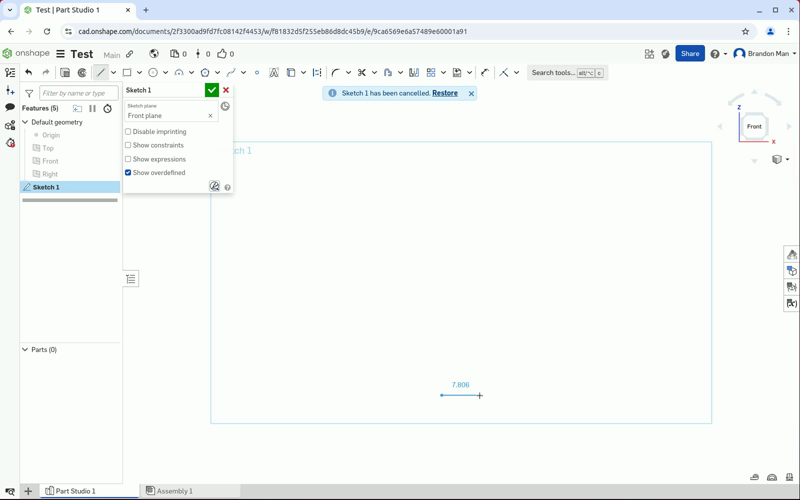
key_up(shift)
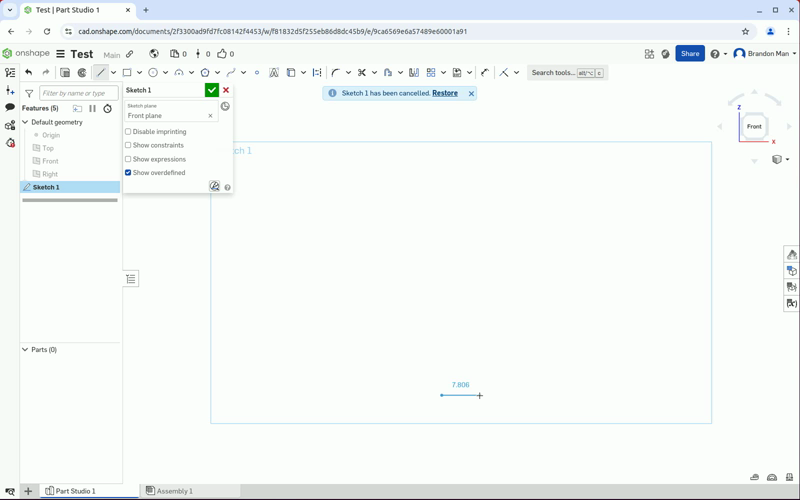
key_down(shift)
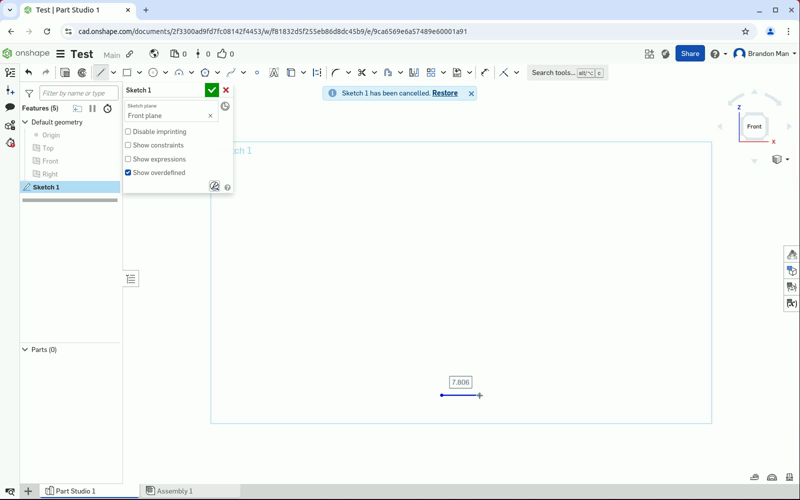
mouse_move(479, 171)
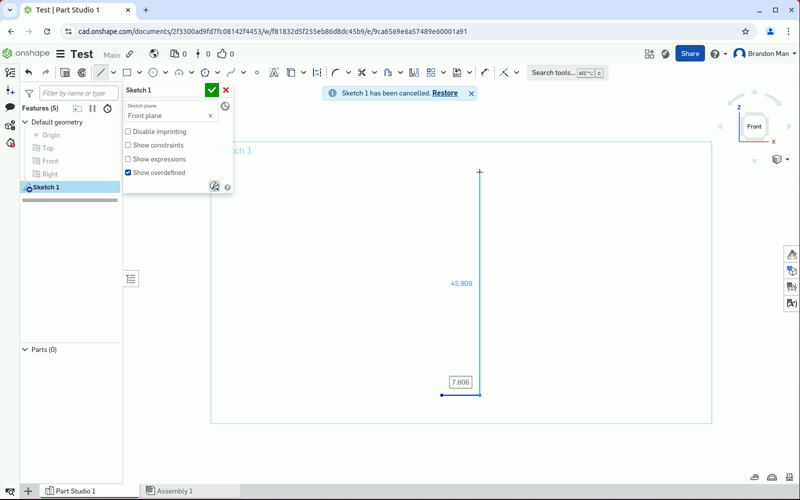
click(479, 171)
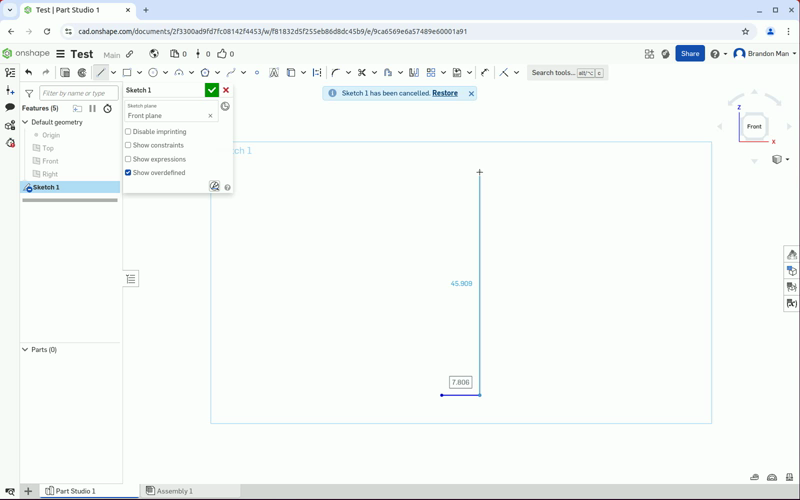
key_up(shift)
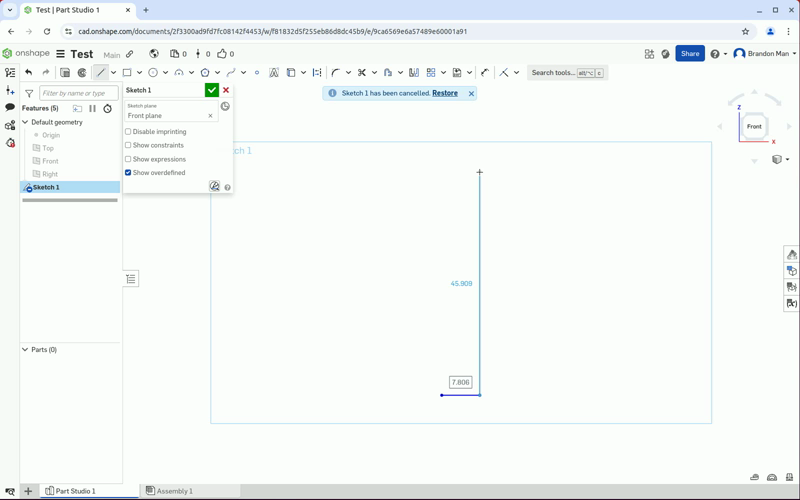
key_down(shift)
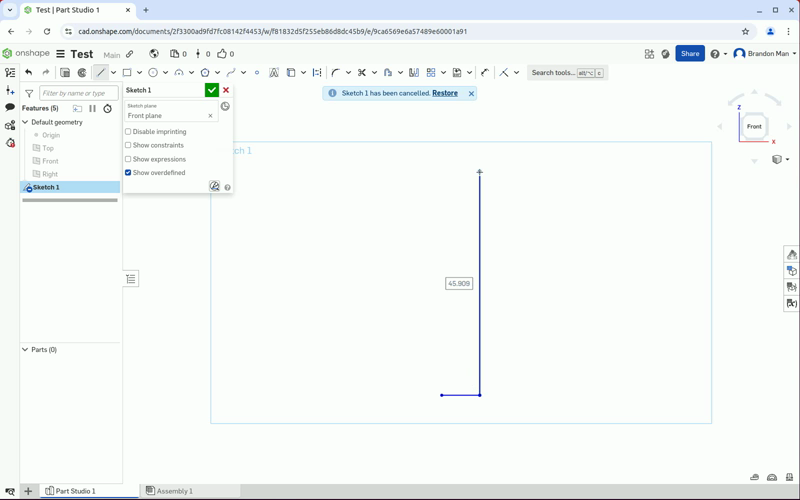
mouse_move(509, 171)
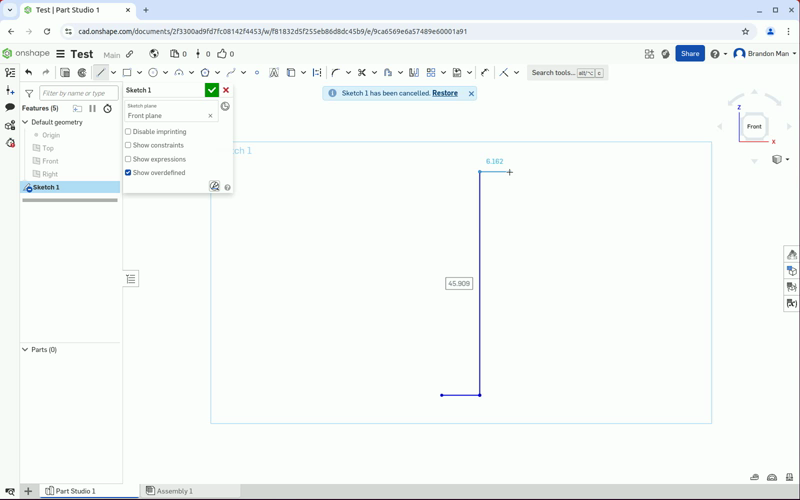
mouse_move(441, 171)
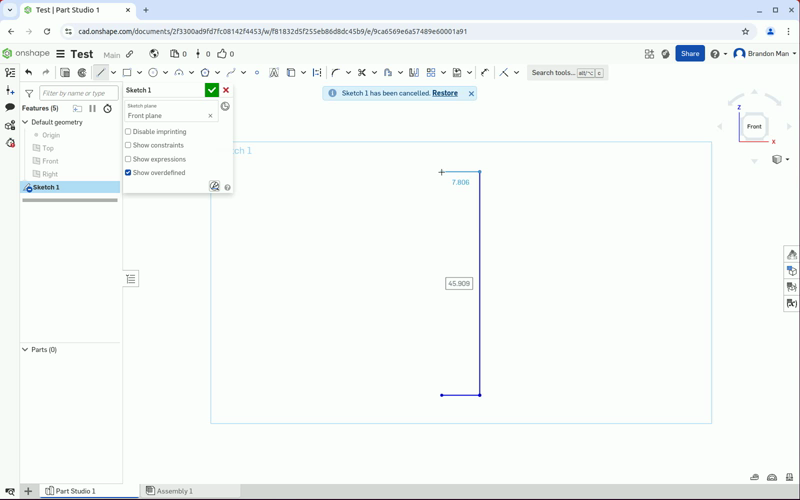
click(441, 171)
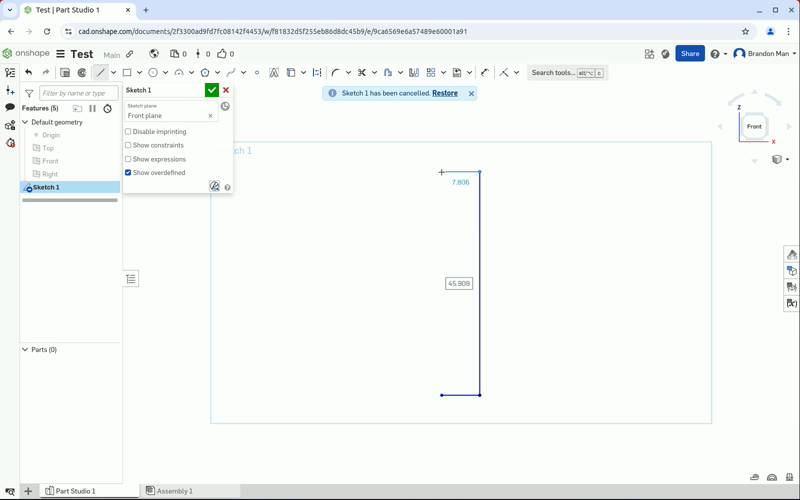
key_up(shift)
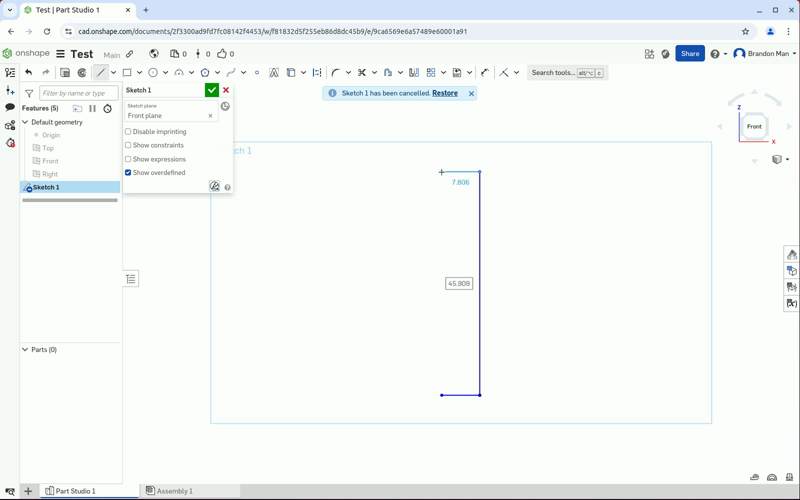
key_down(shift)
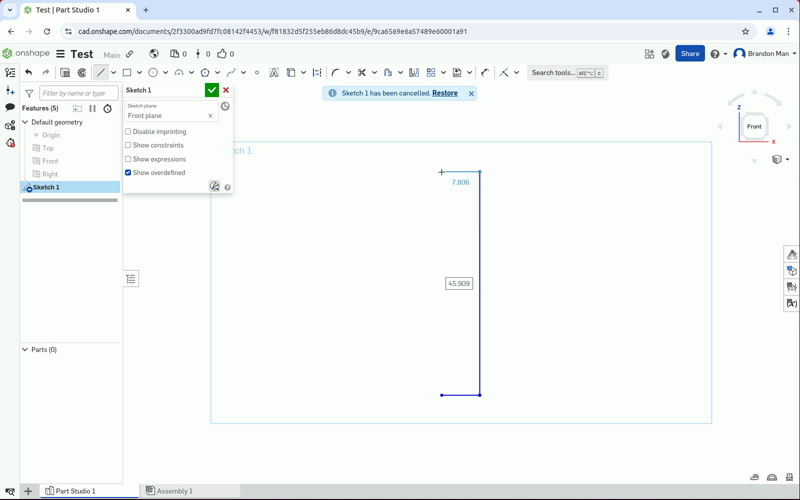
mouse_move(441, 395)
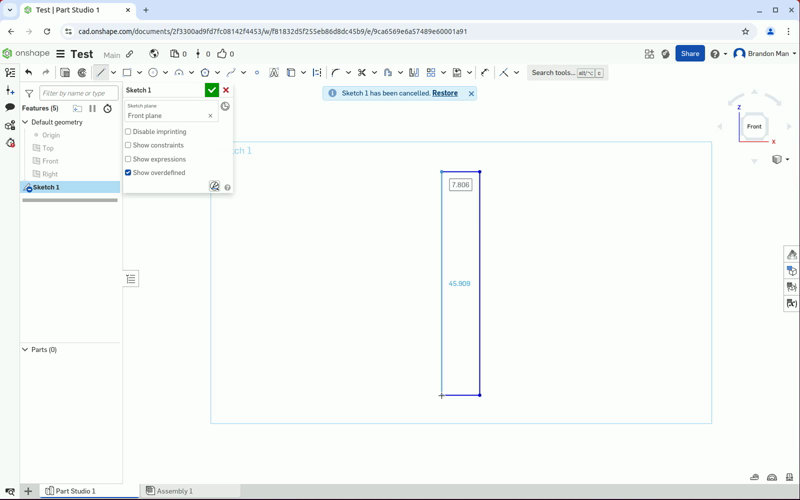
key_up(shift)
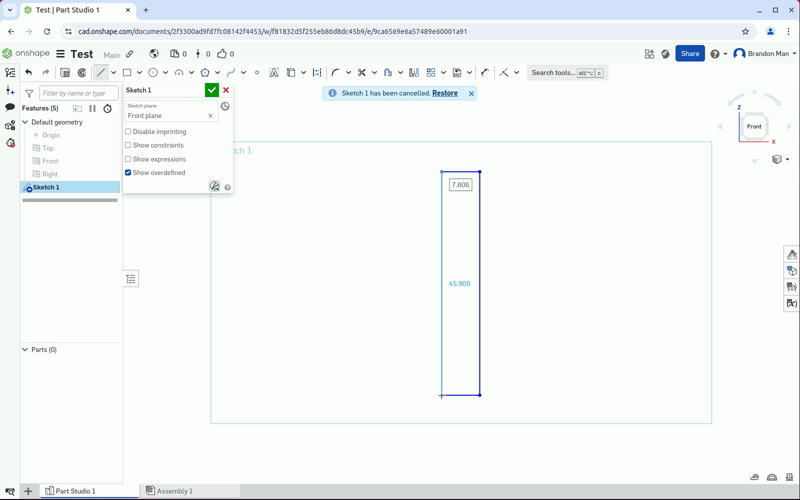
click(441, 395)
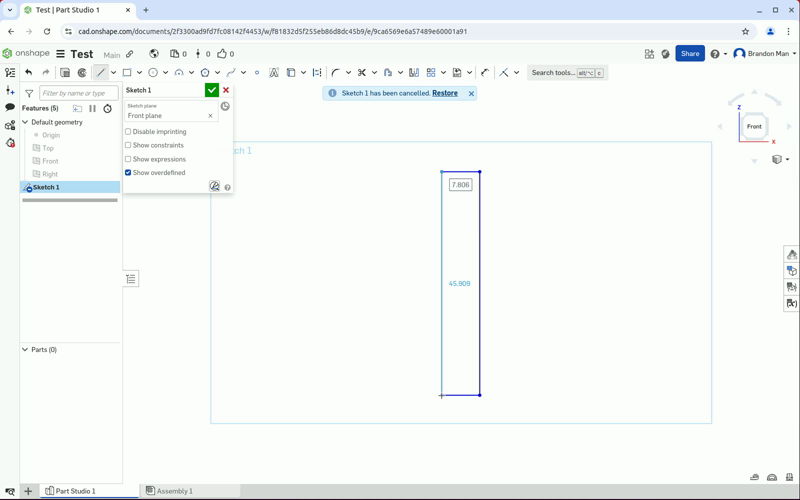
key(esc)
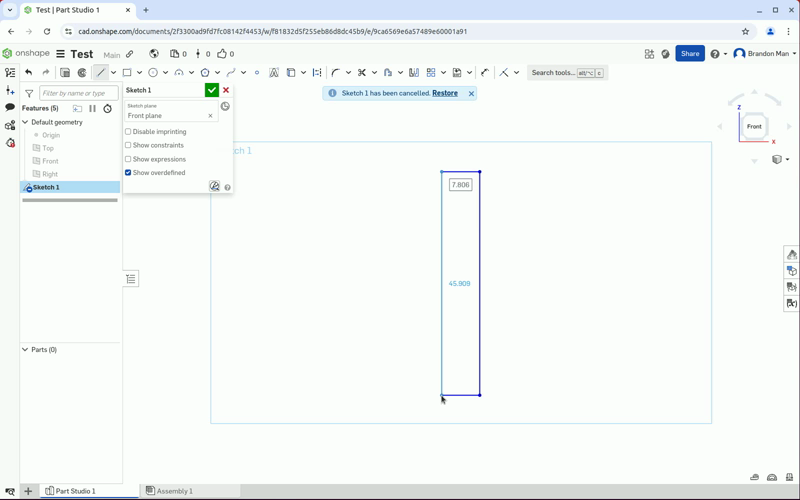
key(c)
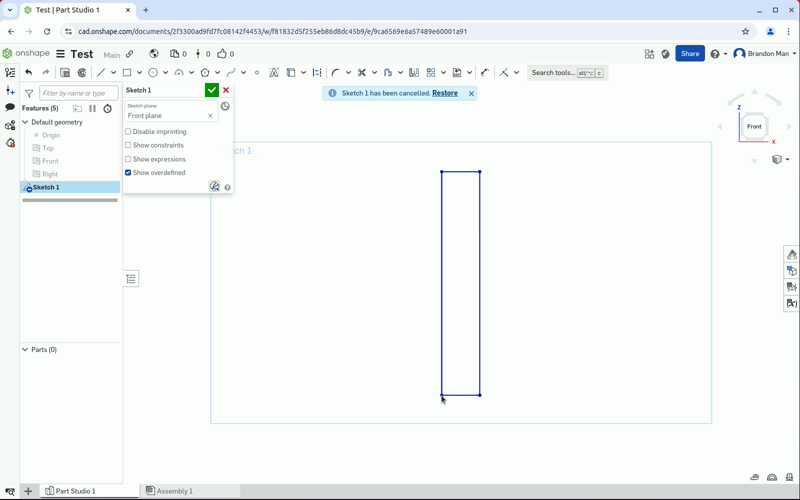
key_down(shift)
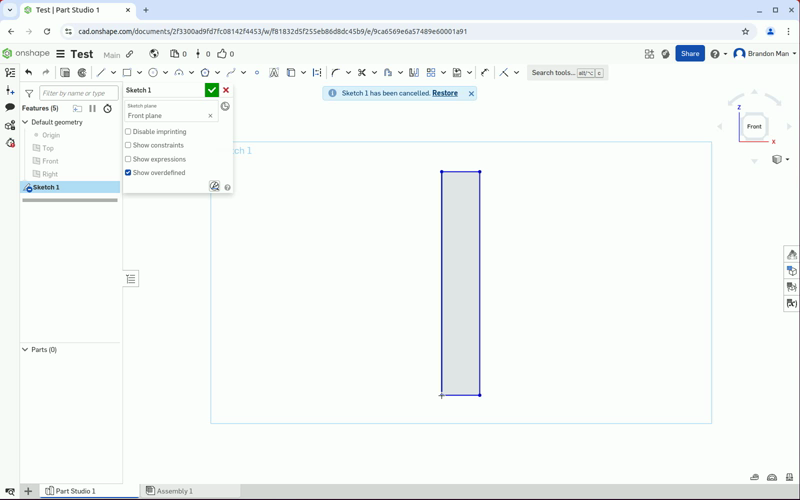
mouse_move(460, 381)
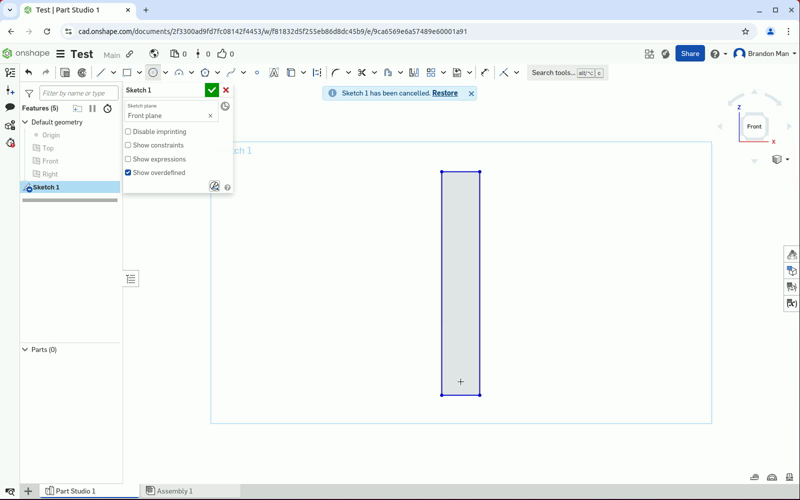
click(460, 381)
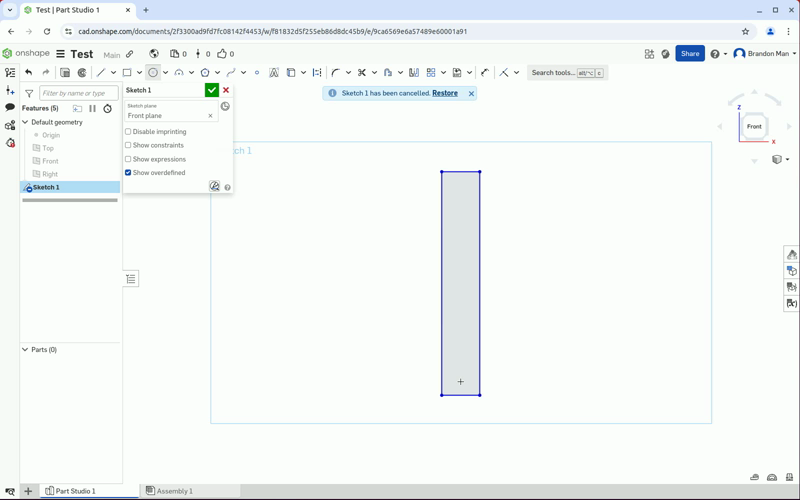
key_up(shift)
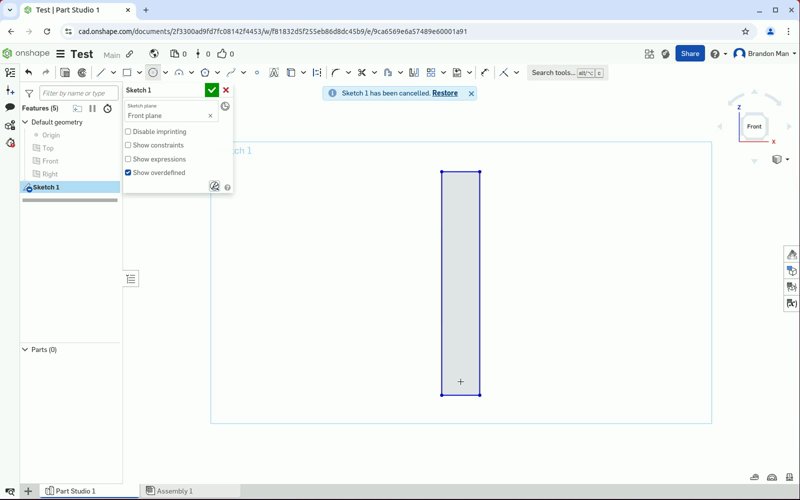
mouse_move(465, 381)
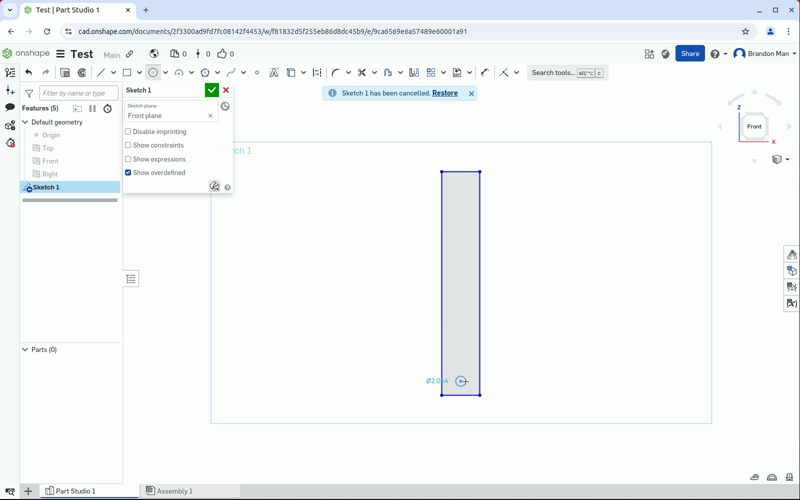
click(465, 381)
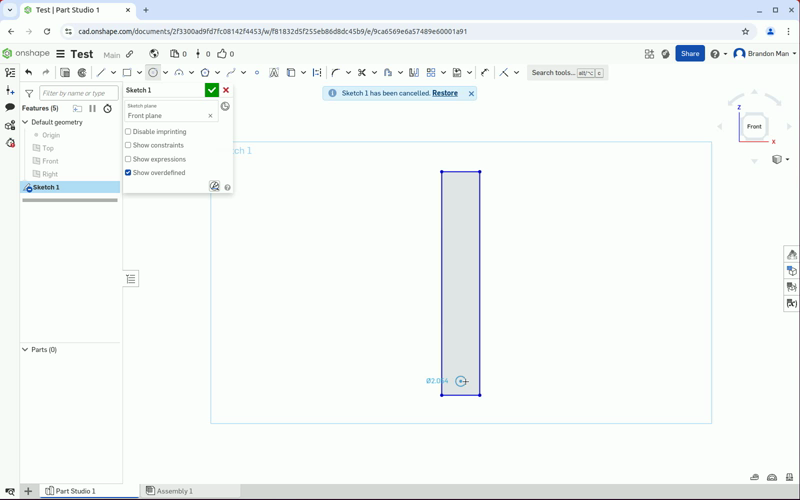
key(esc)
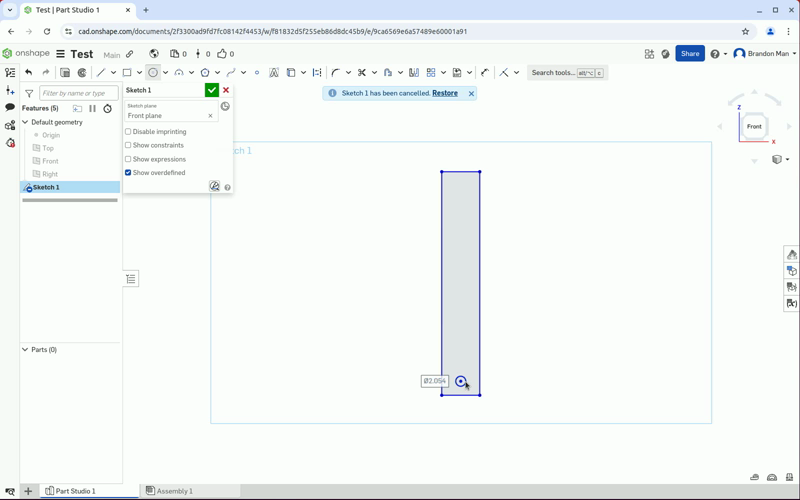
key(c)
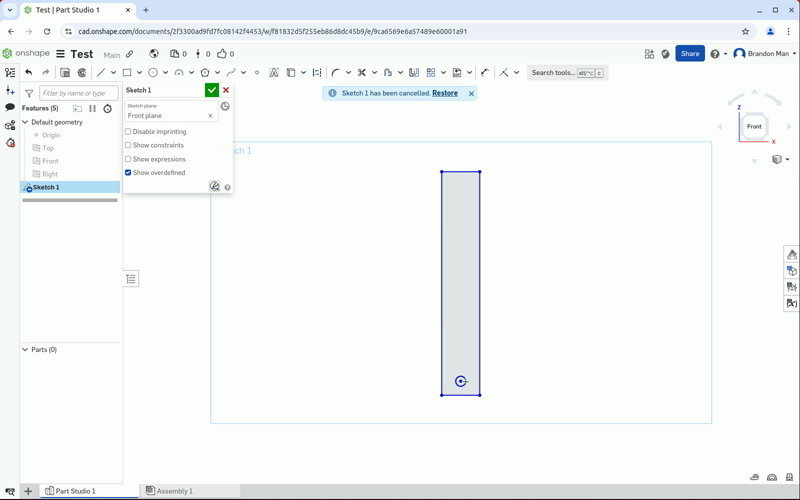
key_down(shift)
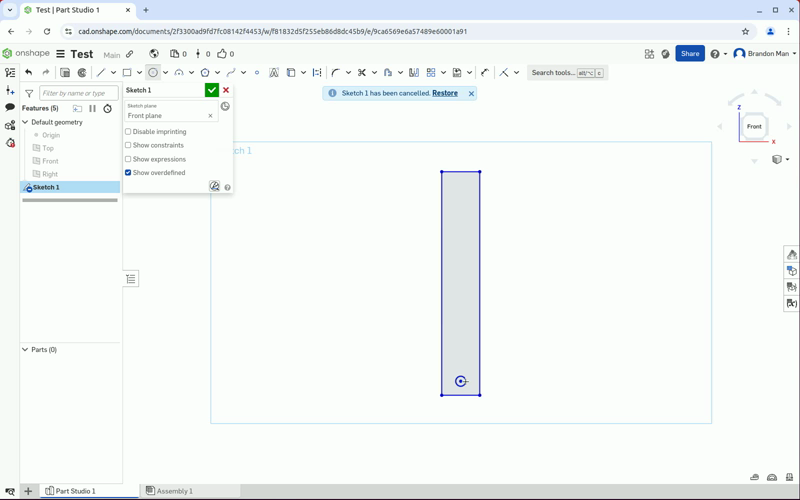
mouse_move(460, 180)
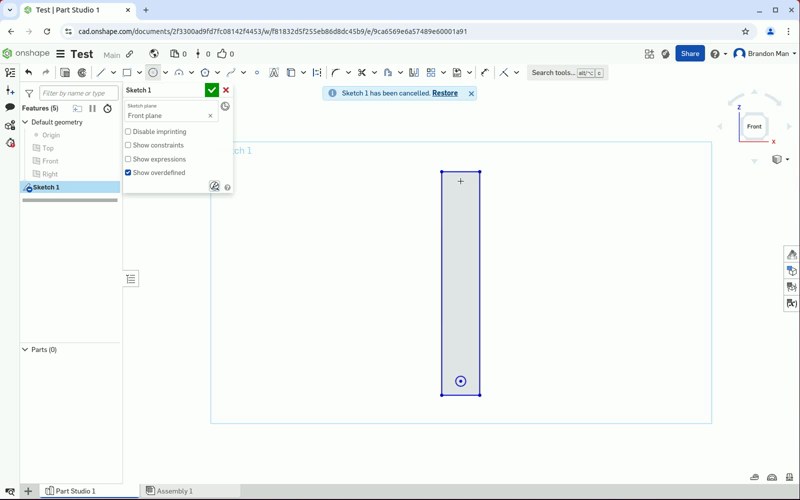
click(460, 180)
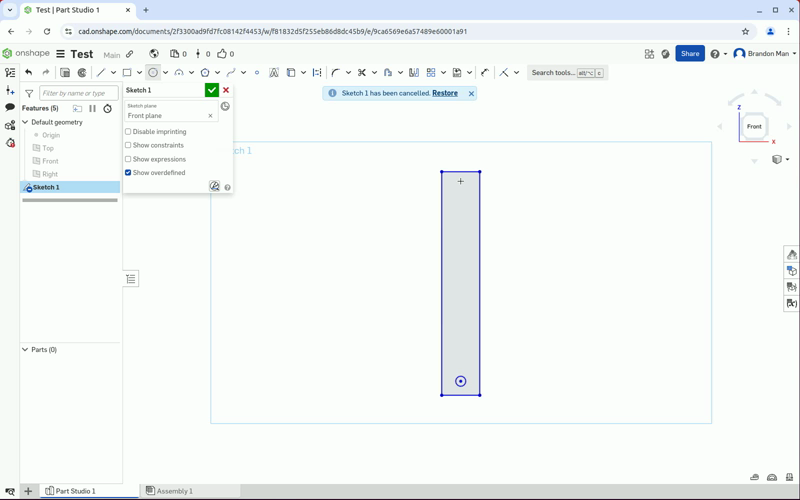
key_up(shift)
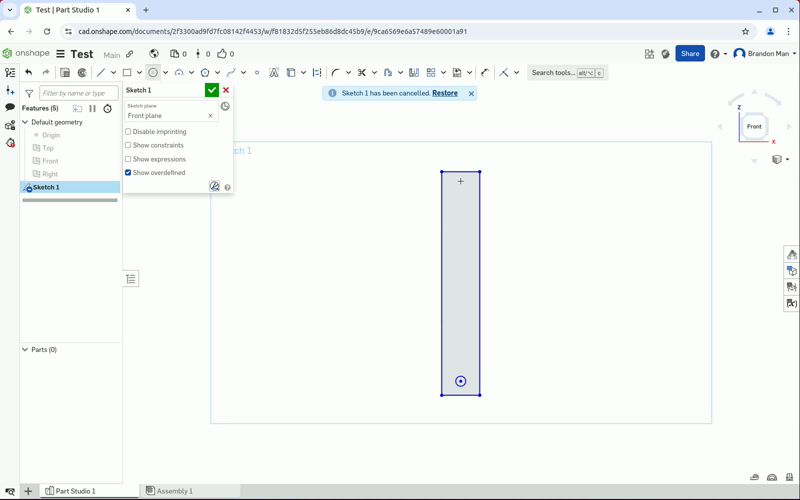
mouse_move(465, 180)
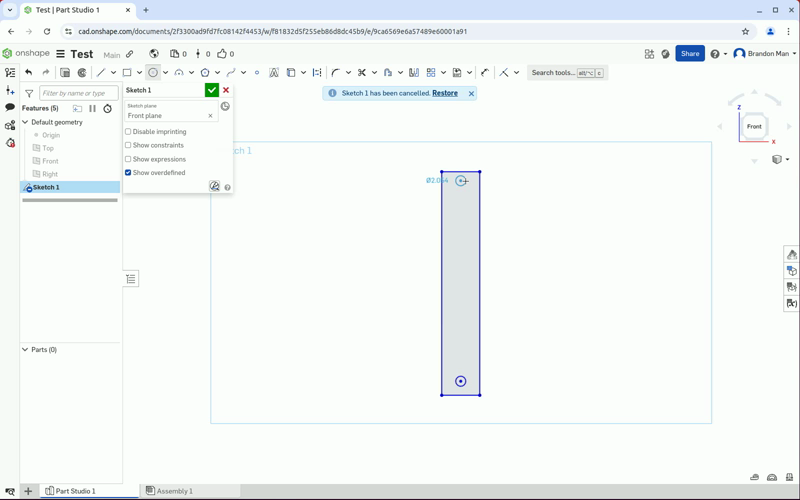
click(465, 180)
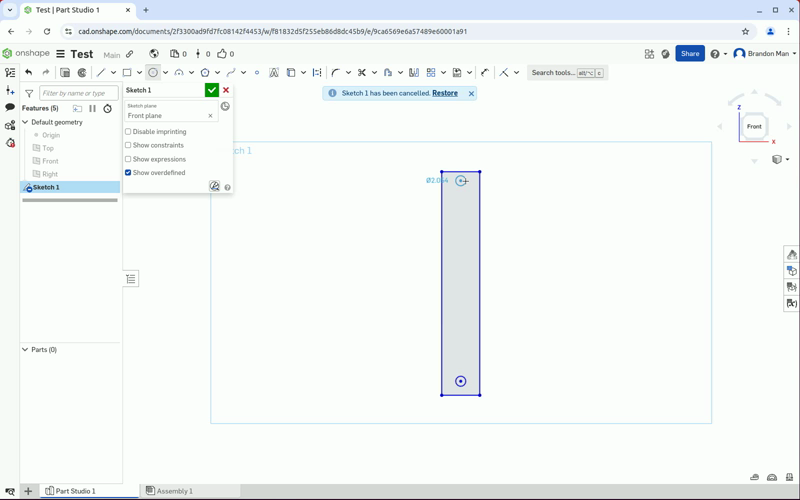
key(esc)
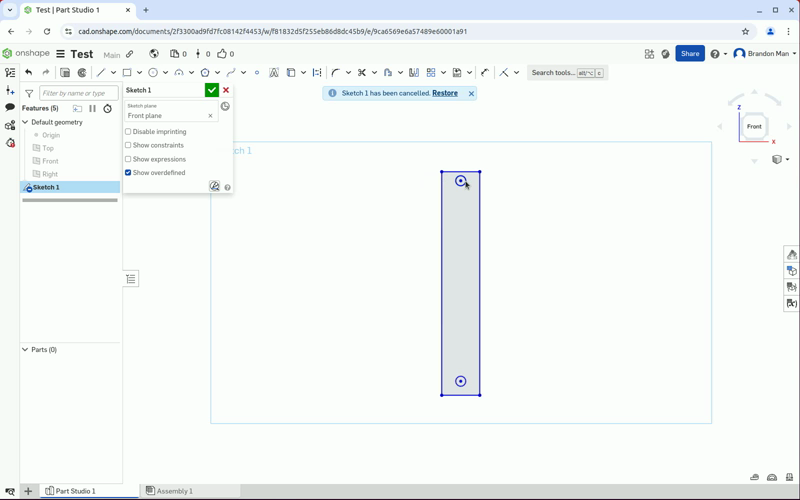
mouse_move(472, 209)
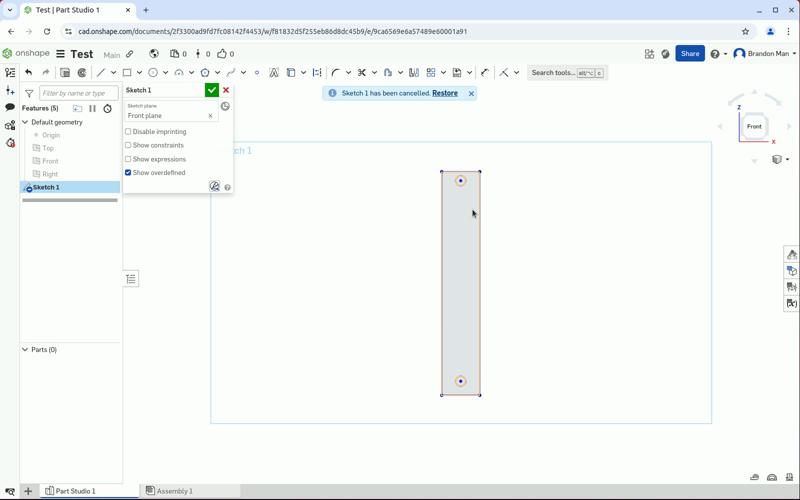
click(472, 209)
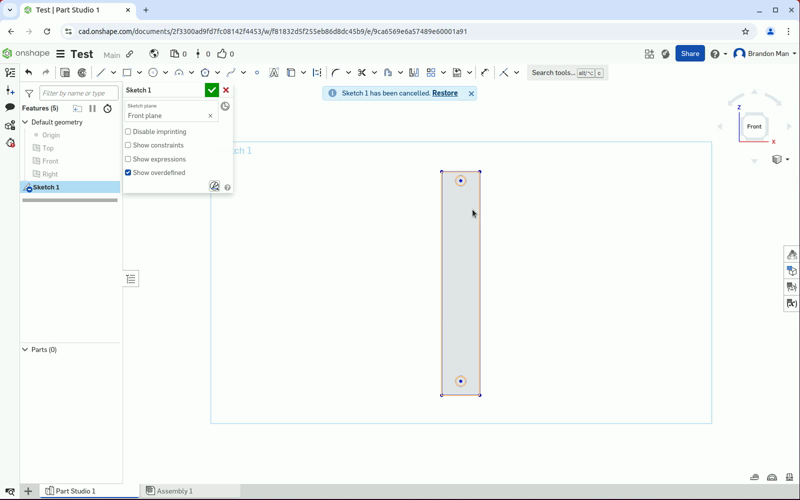
mouse_move(73, 352)
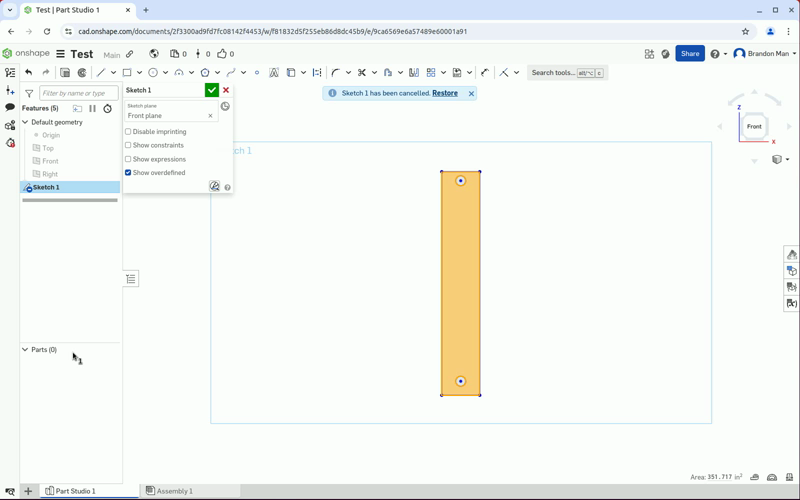
key(shift+y)
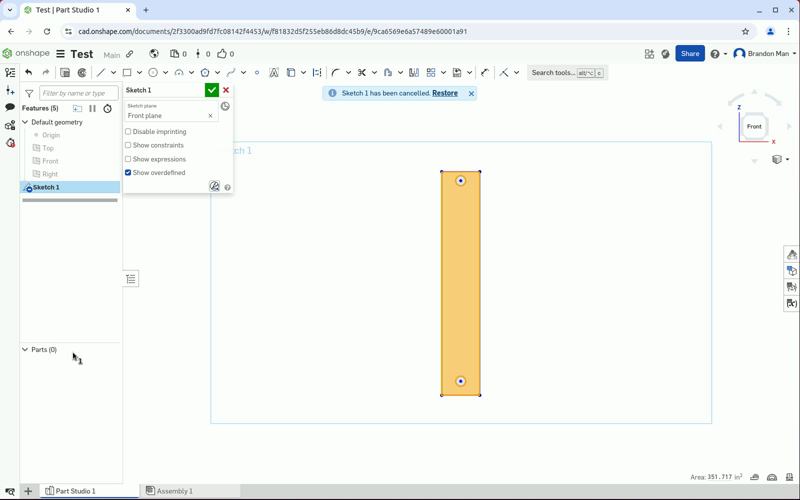
key(shift+e)
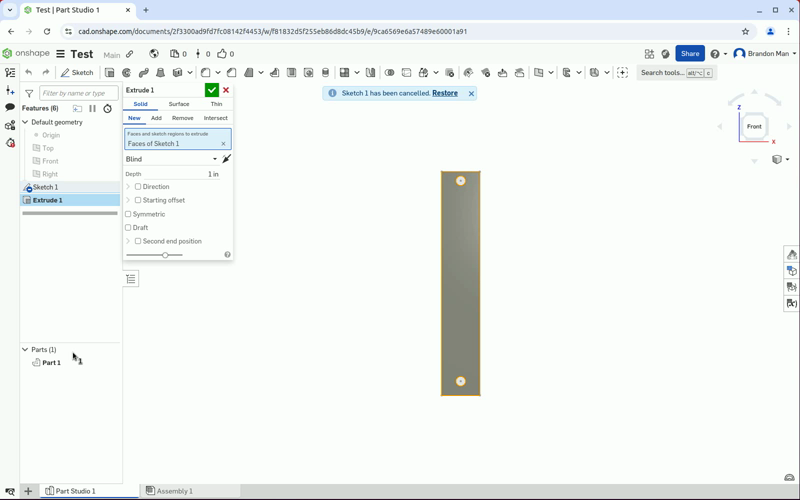
mouse_move(143, 106)
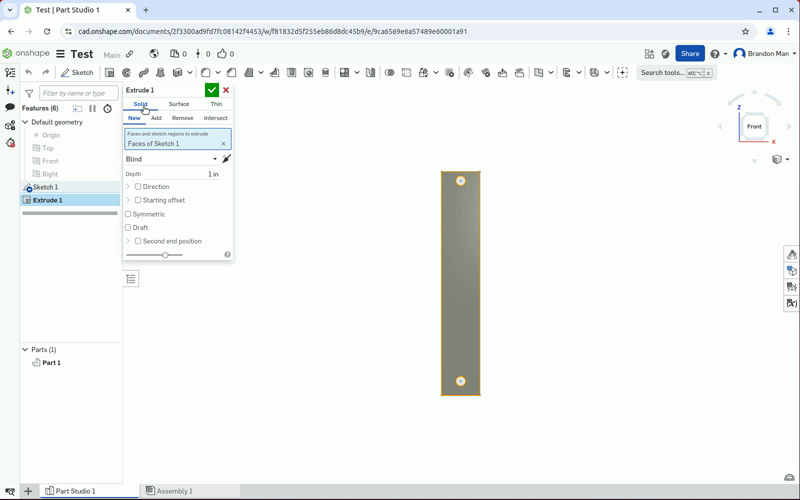
click(143, 106)
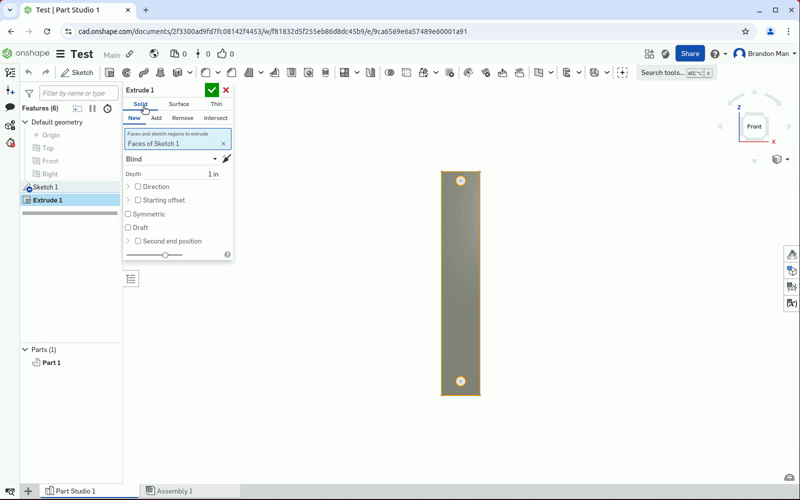
mouse_move(137, 120)
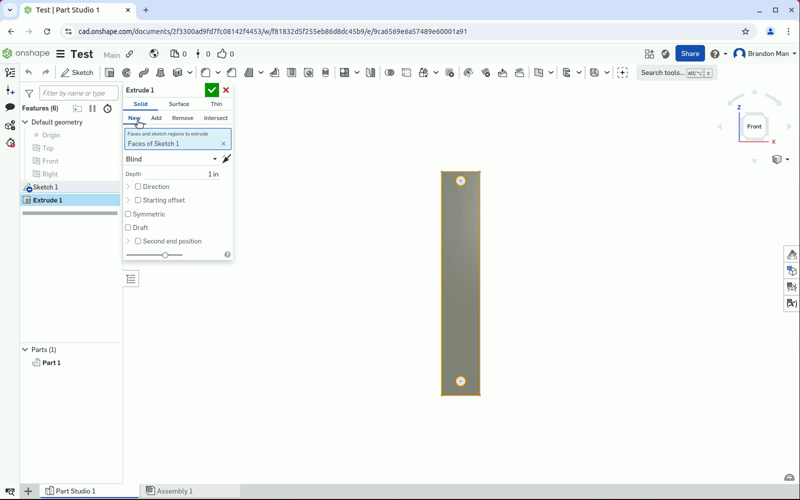
click(137, 120)
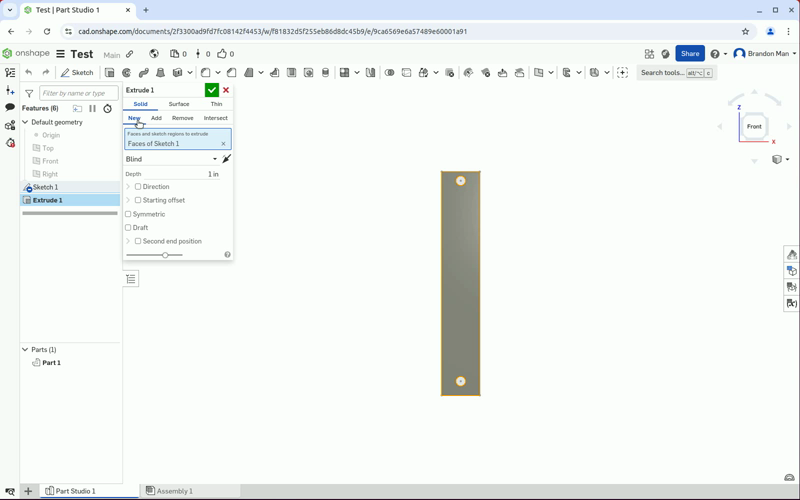
key(tab, 4)
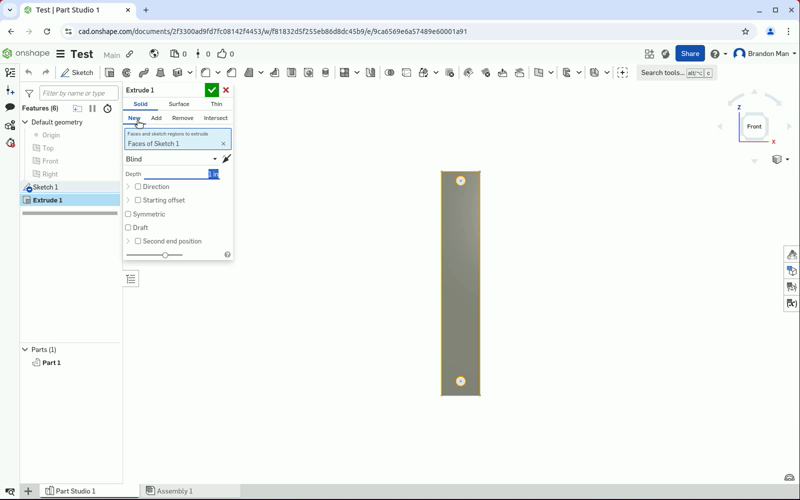
text(1.444)
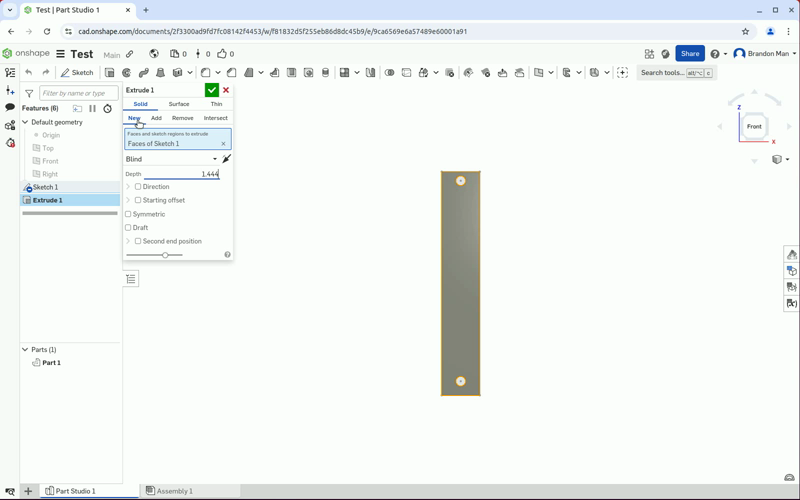
key(enter)
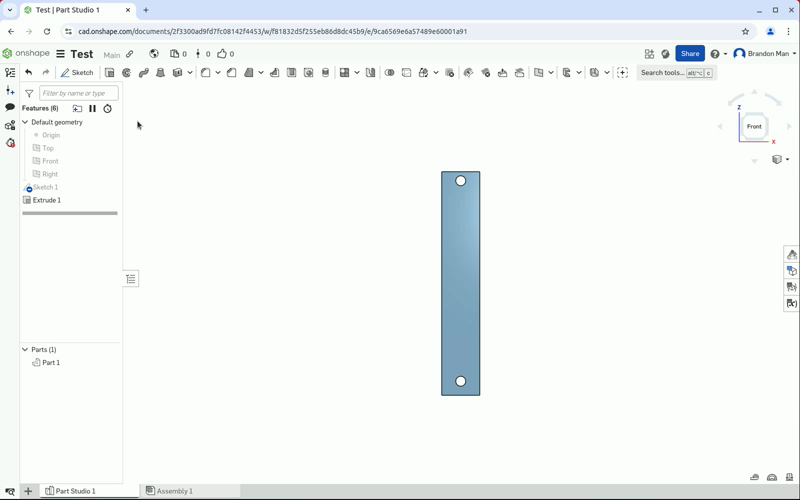
key(shift+h)
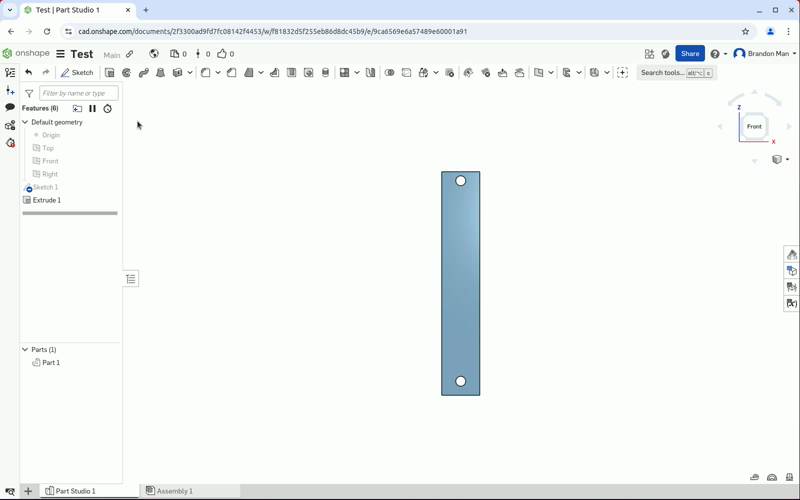
key(shift+h)
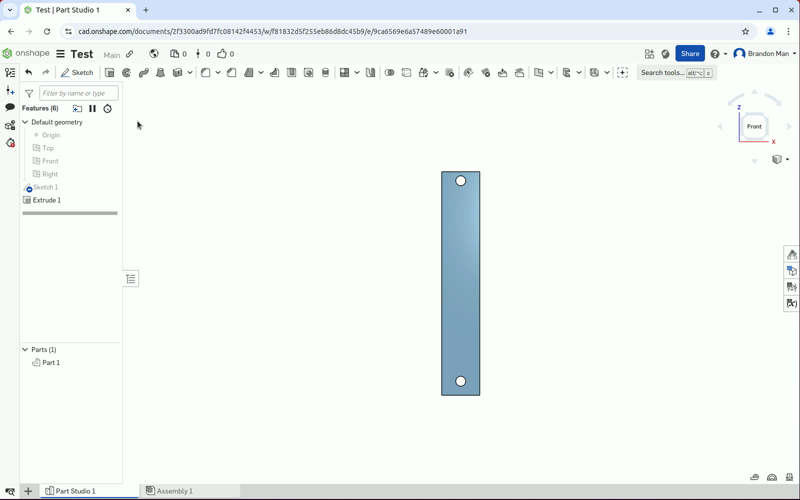
mouse_move(73, 189)
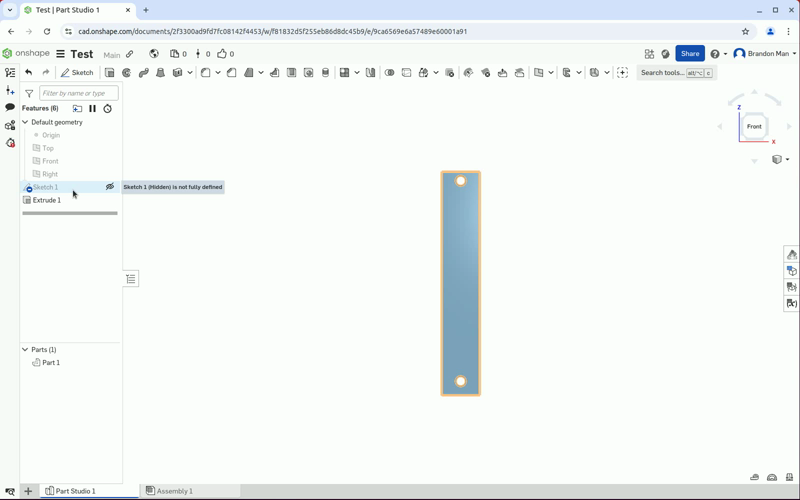
click(73, 189)
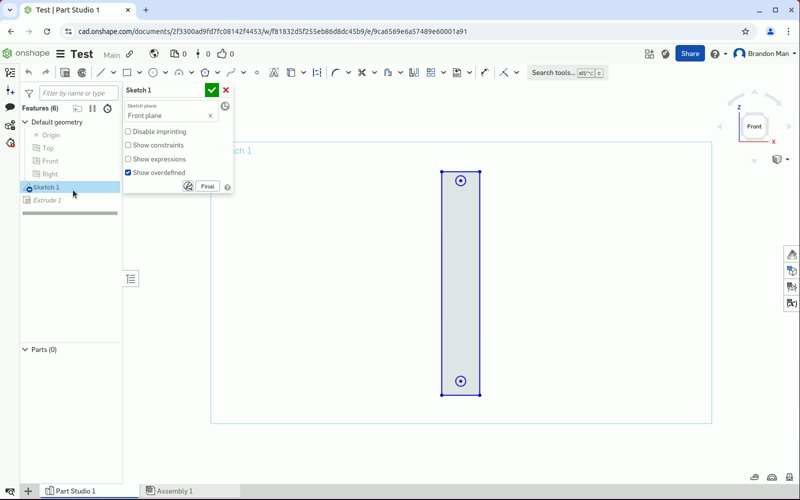
mouse_move(229, 92)
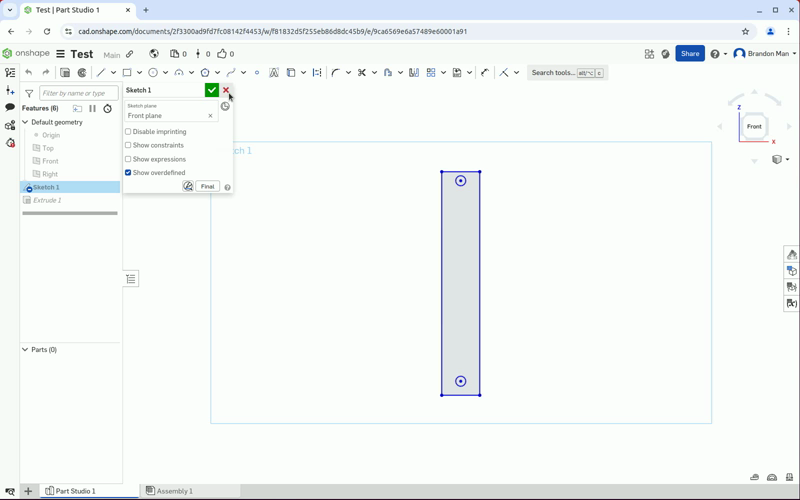
click(229, 92)
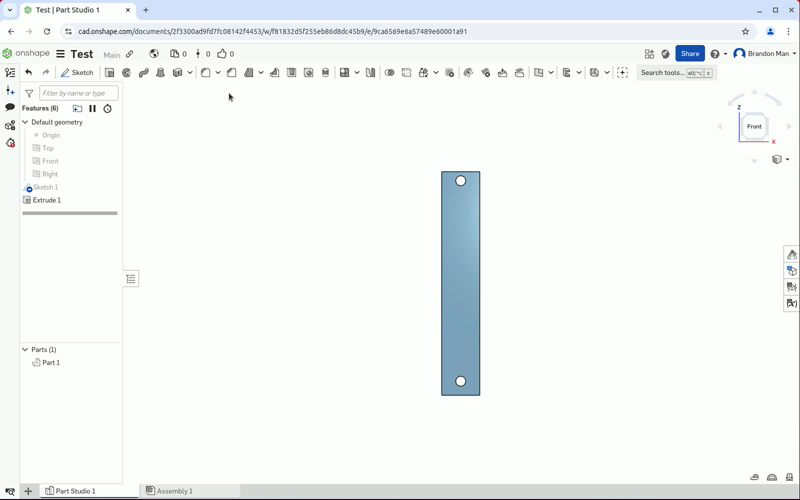
mouse_move(541, 75)
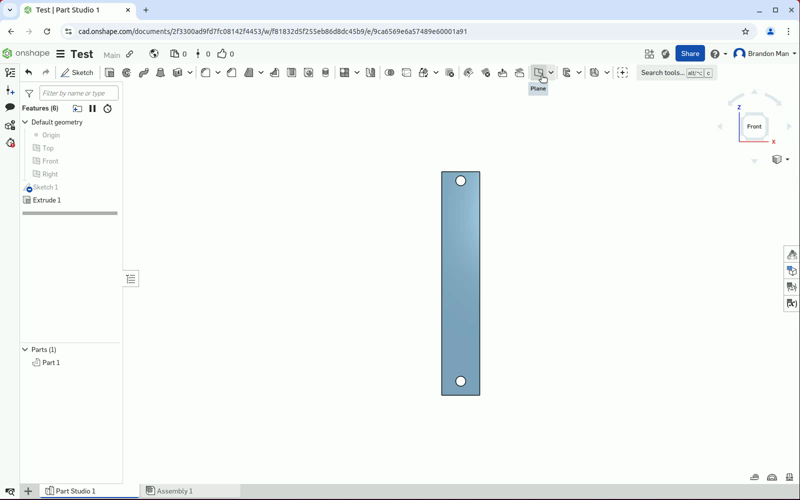
click(541, 75)
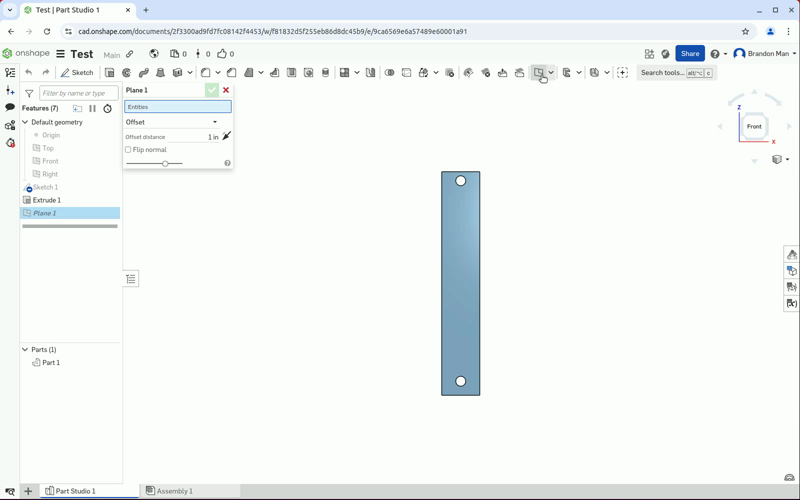
mouse_move(73, 163)
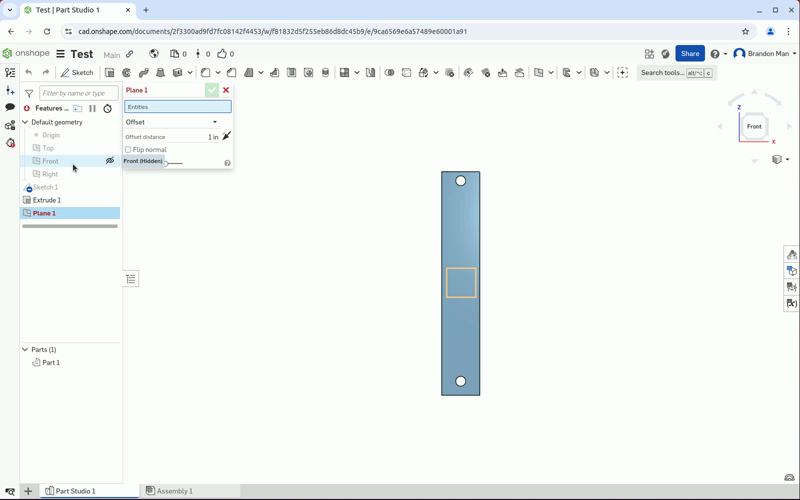
click(73, 163)
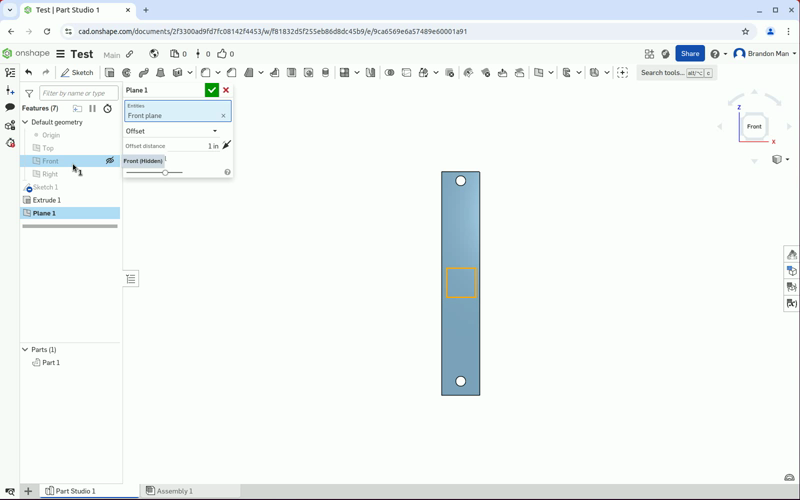
key(tab, 2)
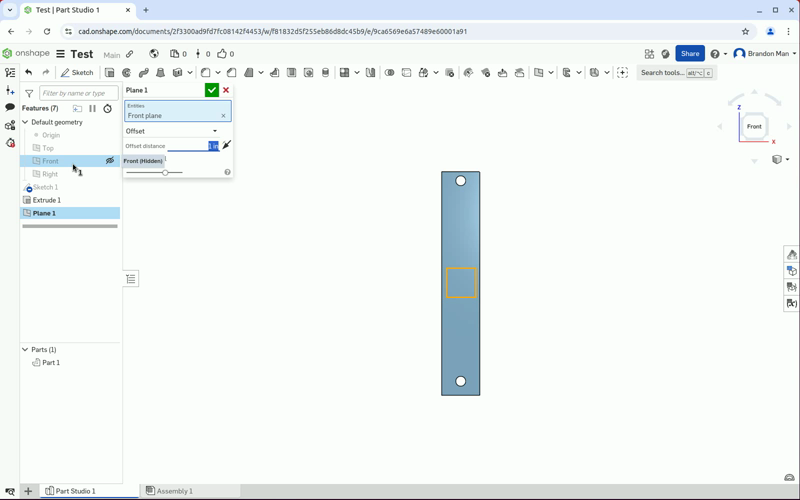
text(1.448)
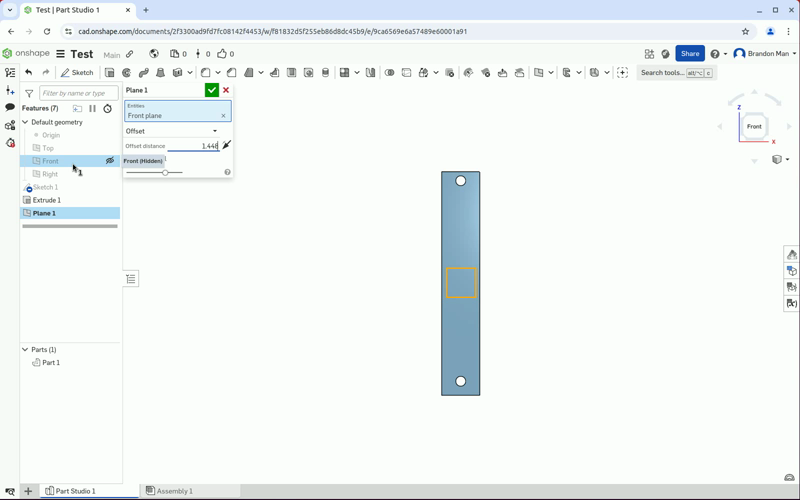
key(enter, 2)
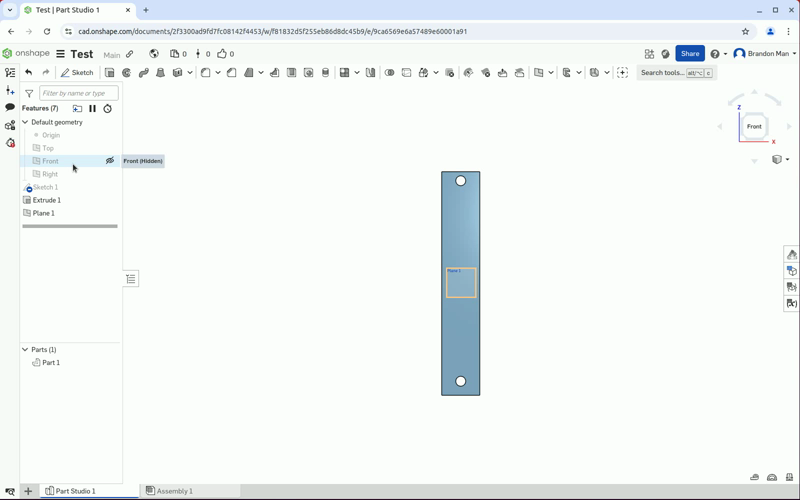
key(shift+s)
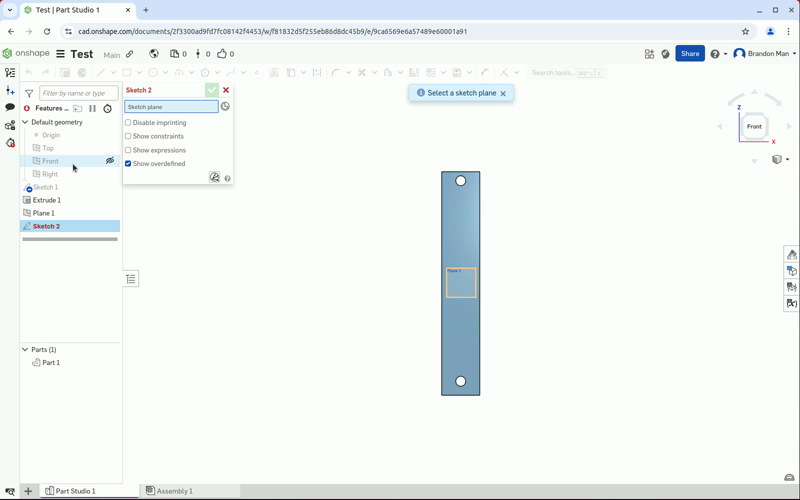
mouse_move(73, 215)
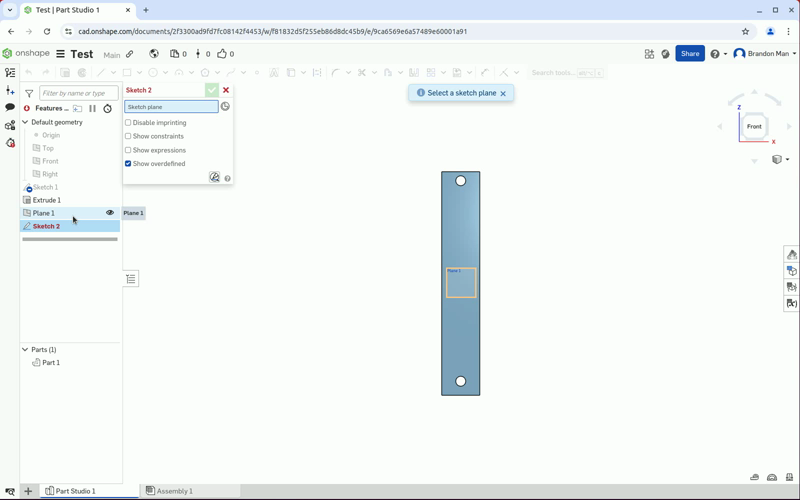
click(73, 215)
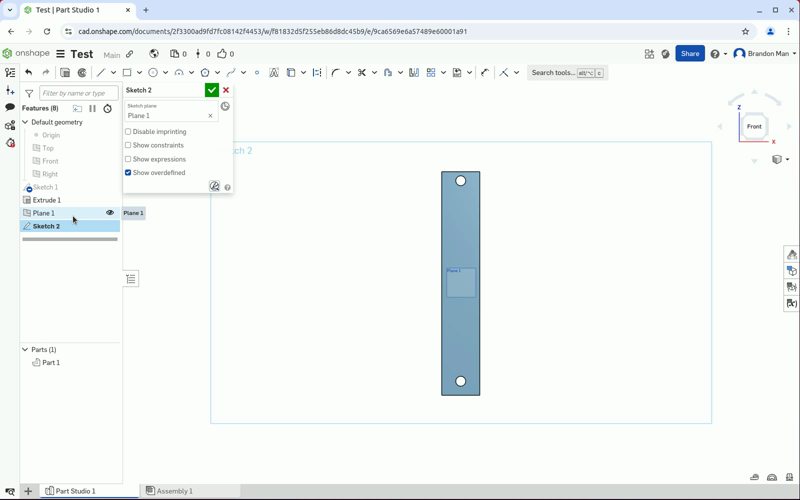
mouse_move(73, 352)
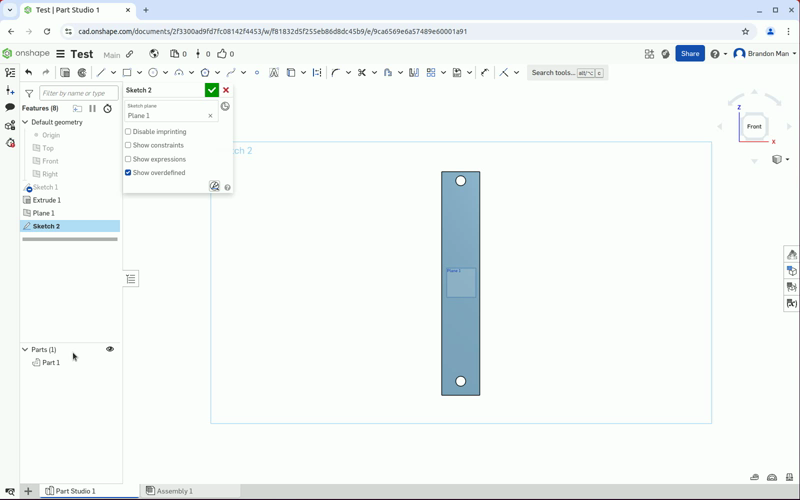
key(y)
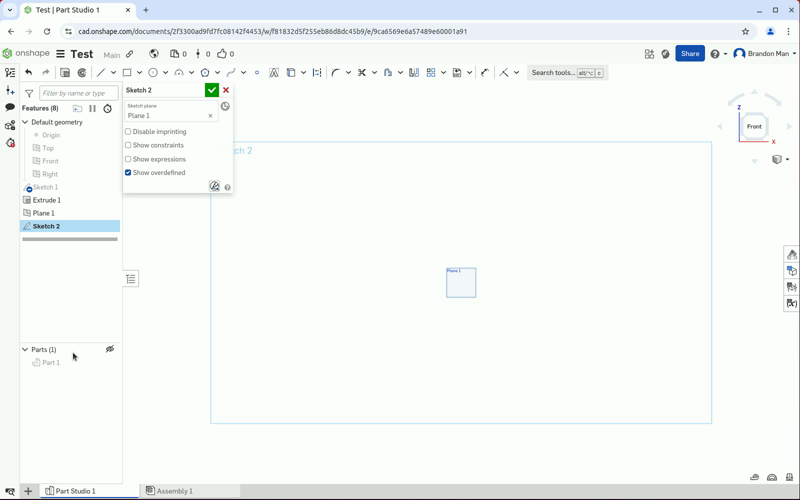
key(l)
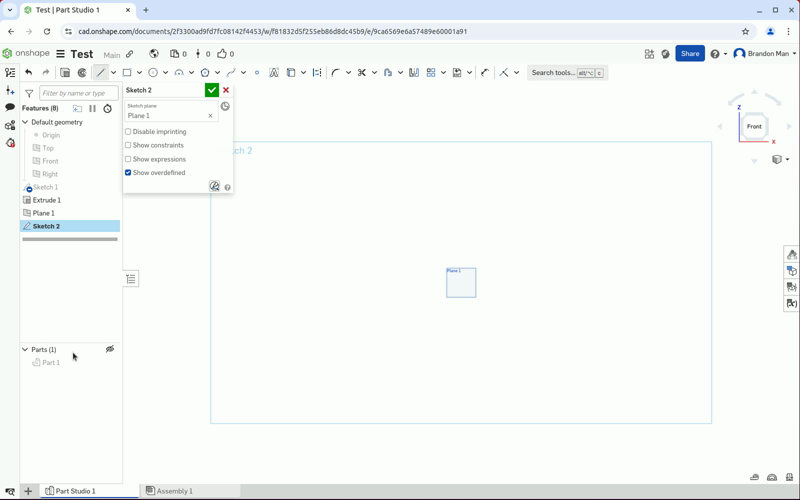
key_down(shift)
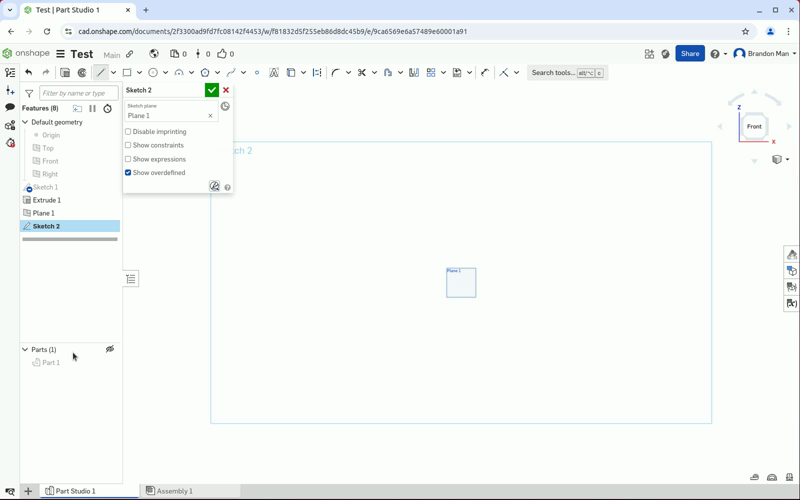
mouse_move(441, 270)
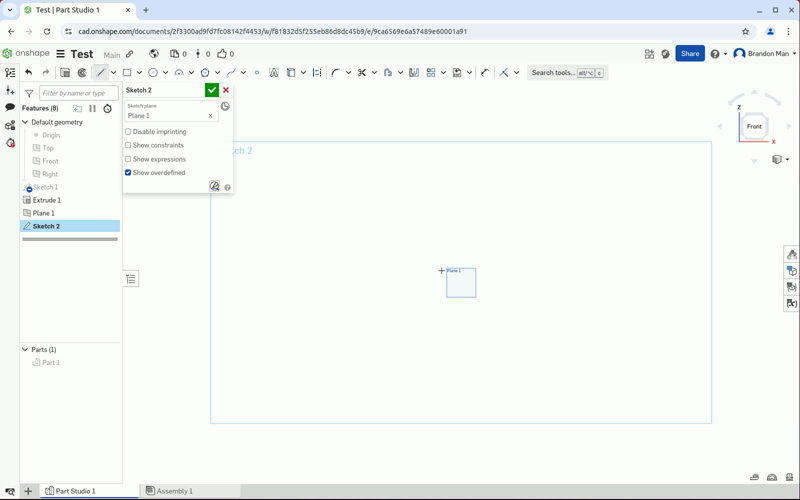
click(441, 270)
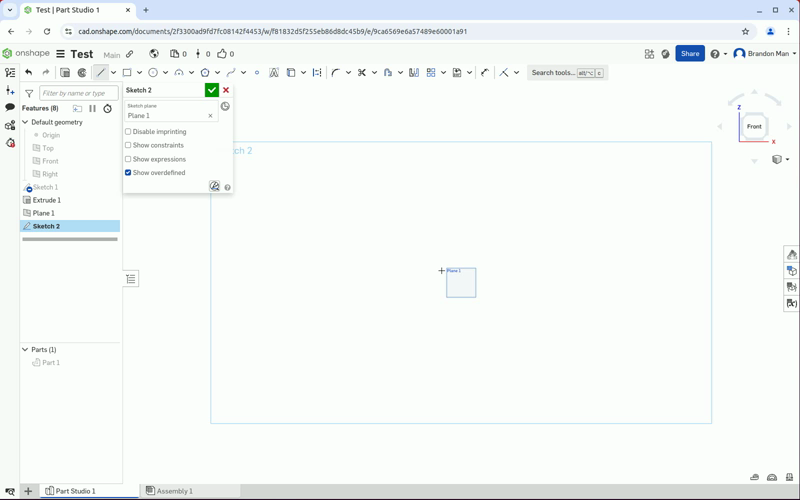
key_up(shift)
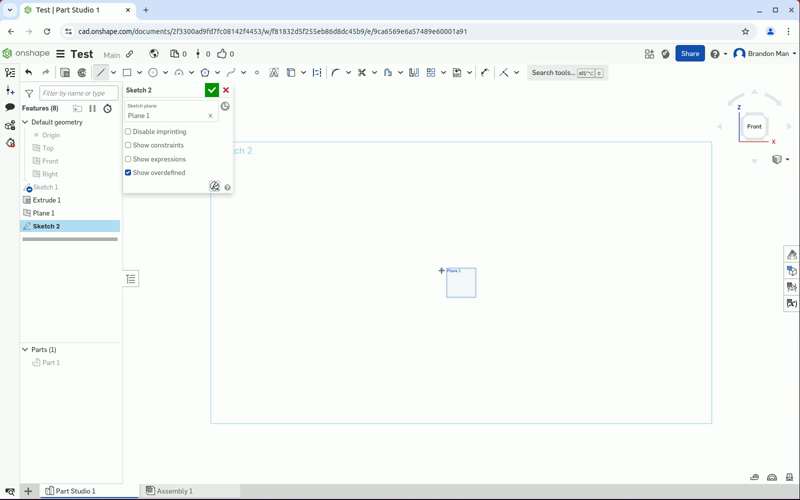
key_down(shift)
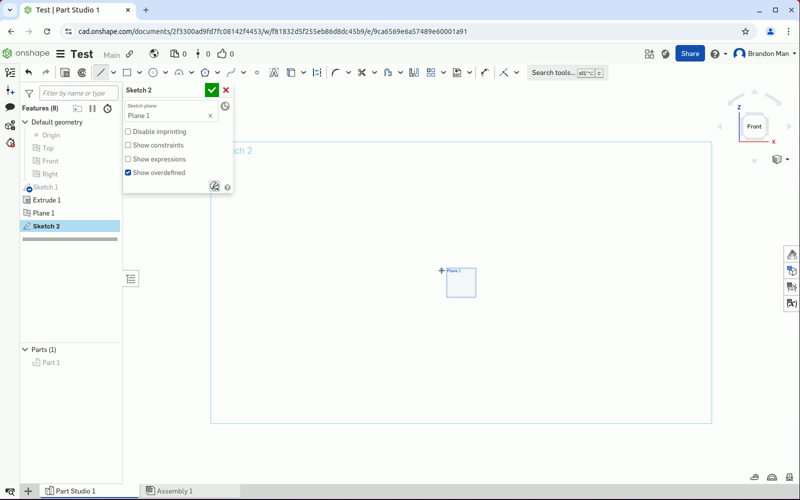
mouse_move(471, 270)
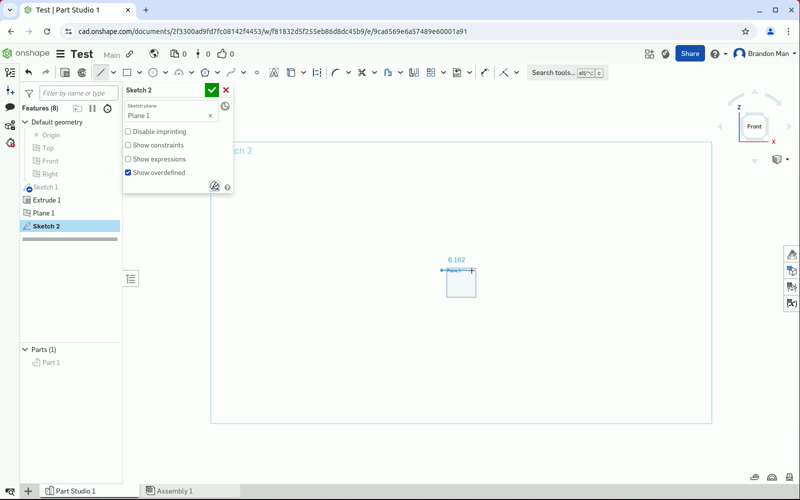
mouse_move(480, 270)
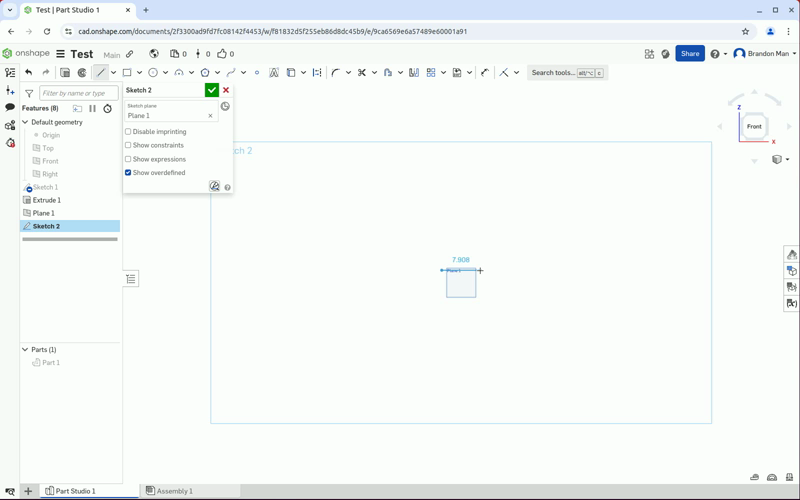
click(480, 270)
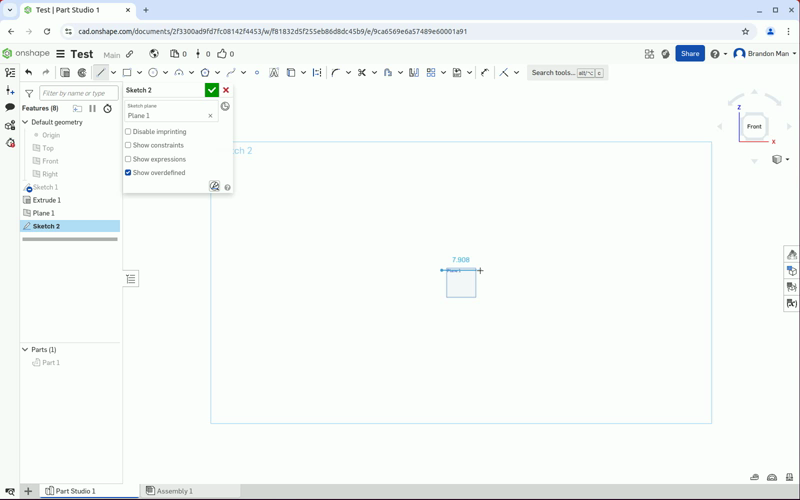
key_up(shift)
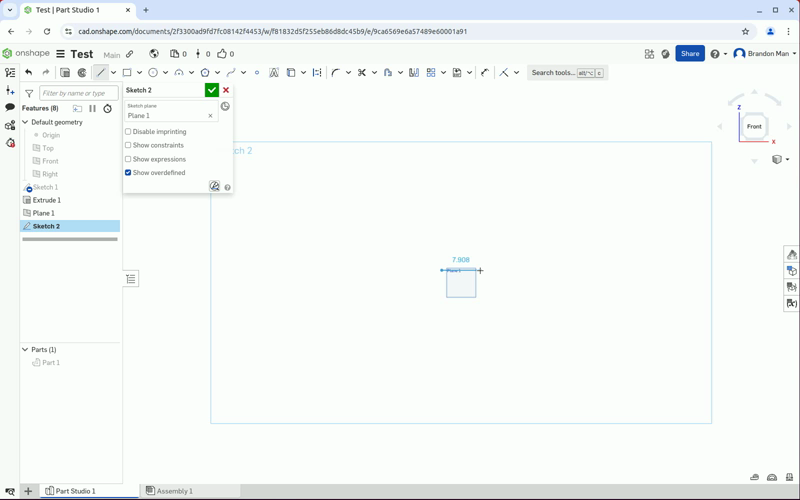
key_down(shift)
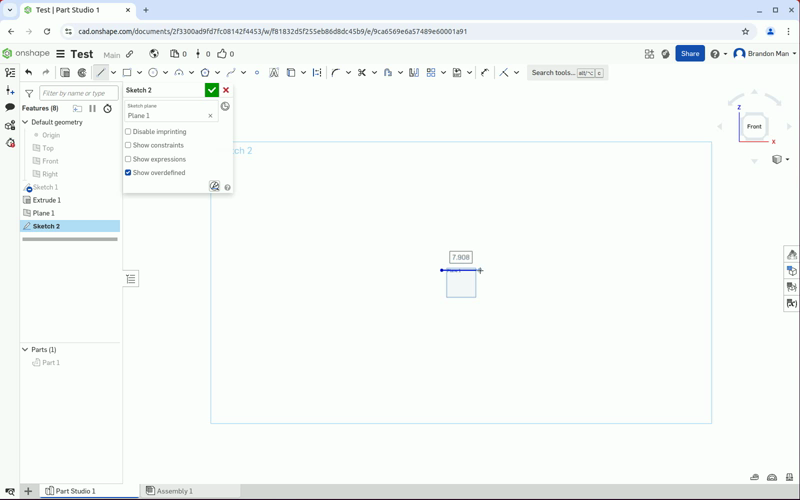
mouse_move(510, 270)
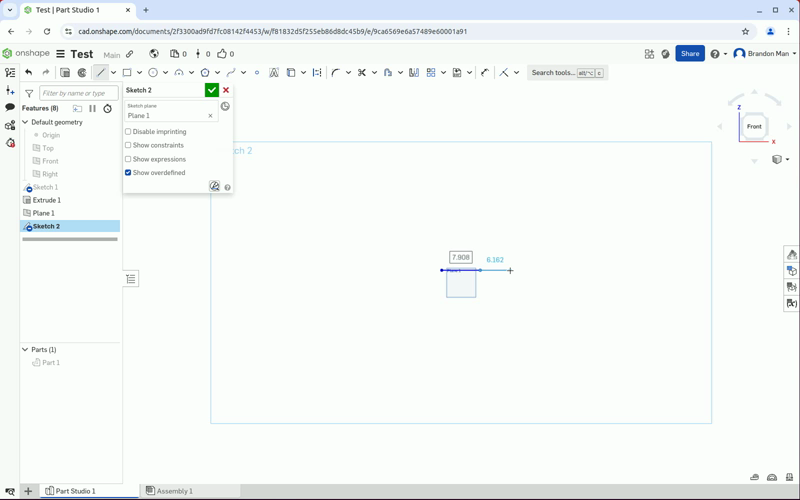
mouse_move(480, 262)
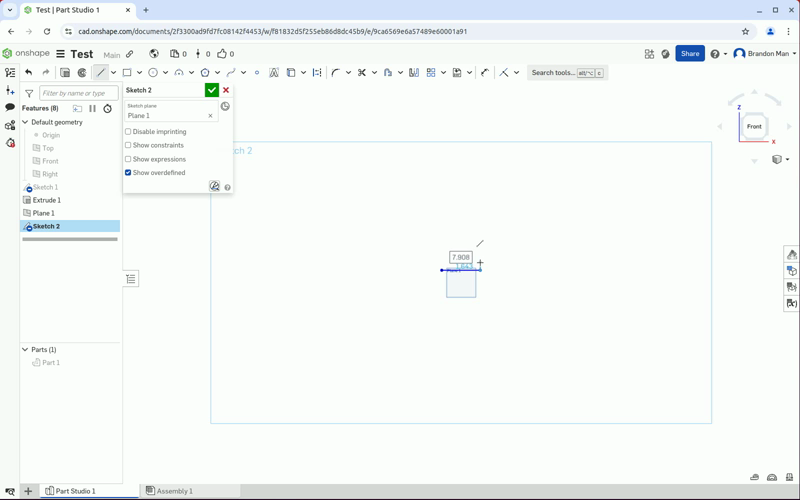
click(480, 262)
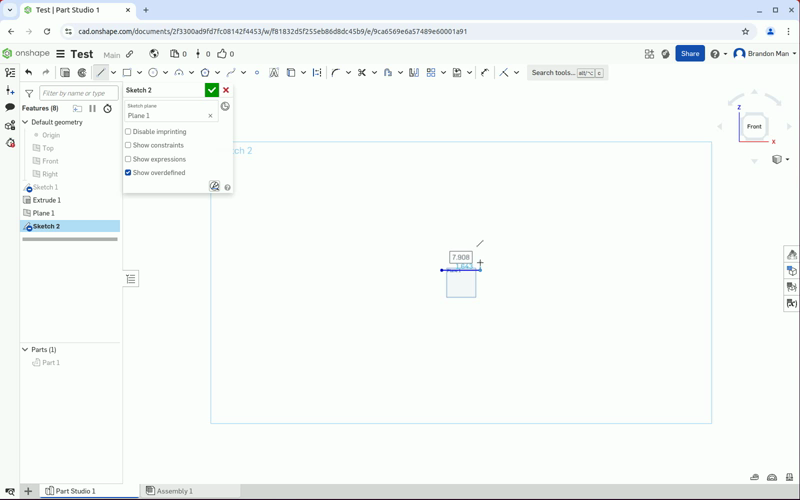
key_up(shift)
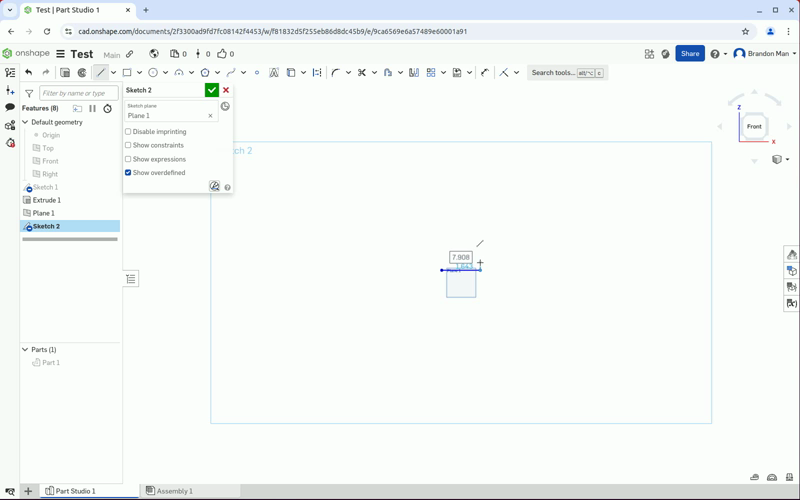
key_down(shift)
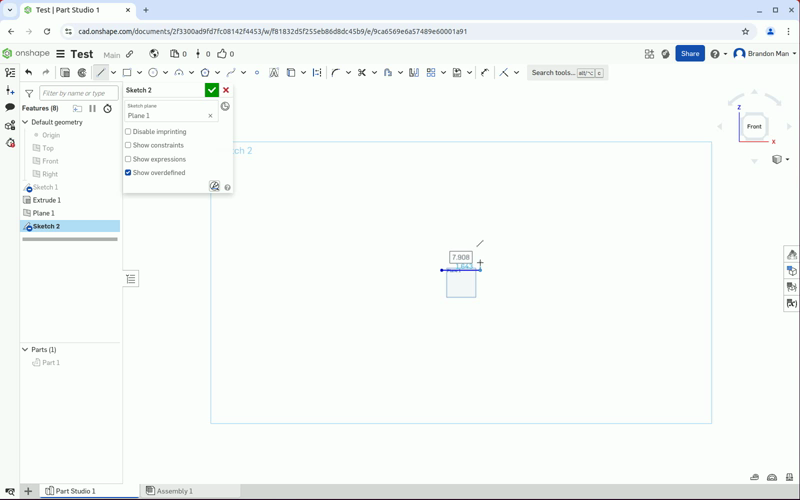
mouse_move(510, 262)
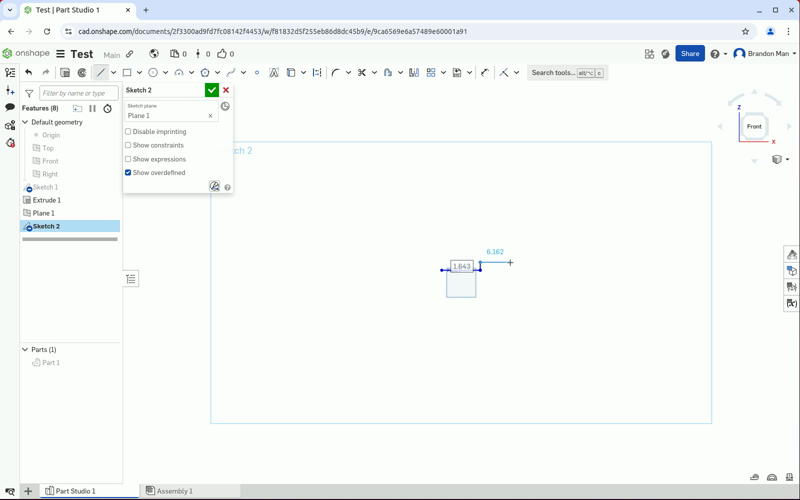
mouse_move(441, 262)
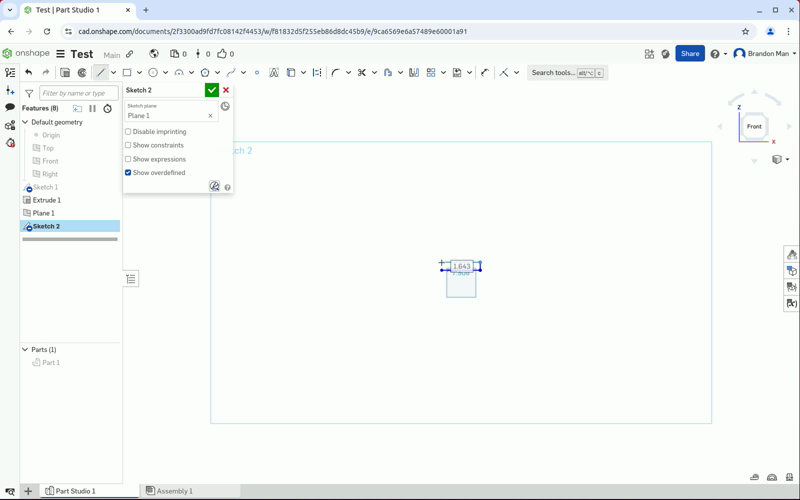
click(441, 262)
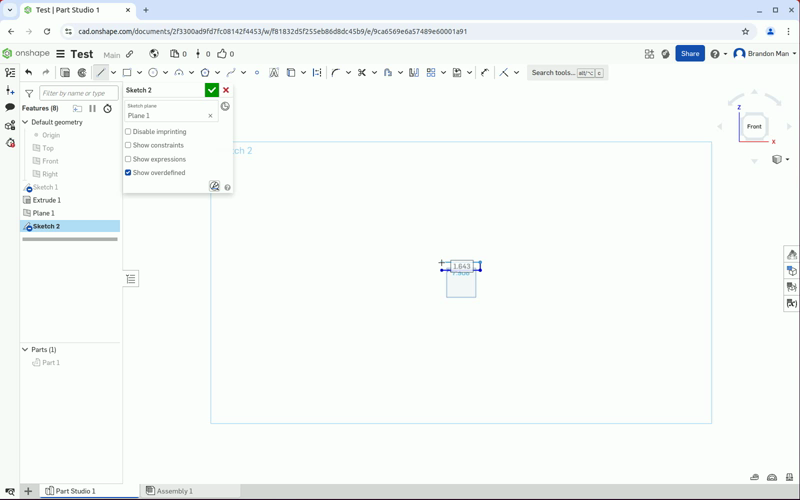
key_up(shift)
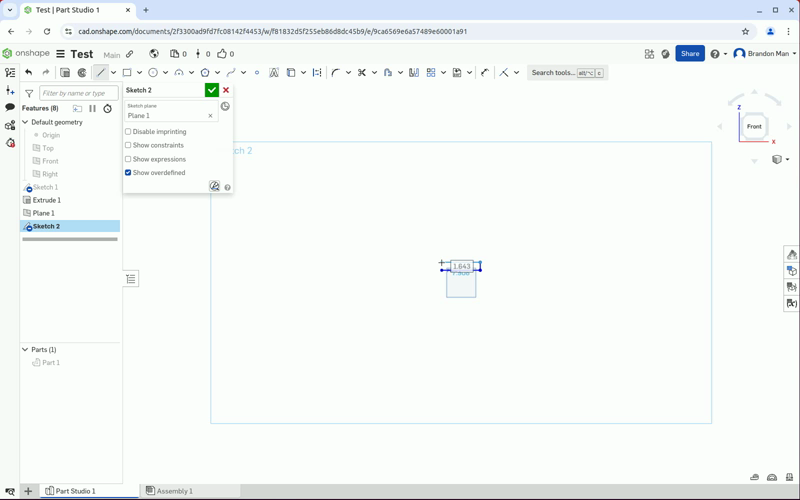
mouse_move(471, 262)
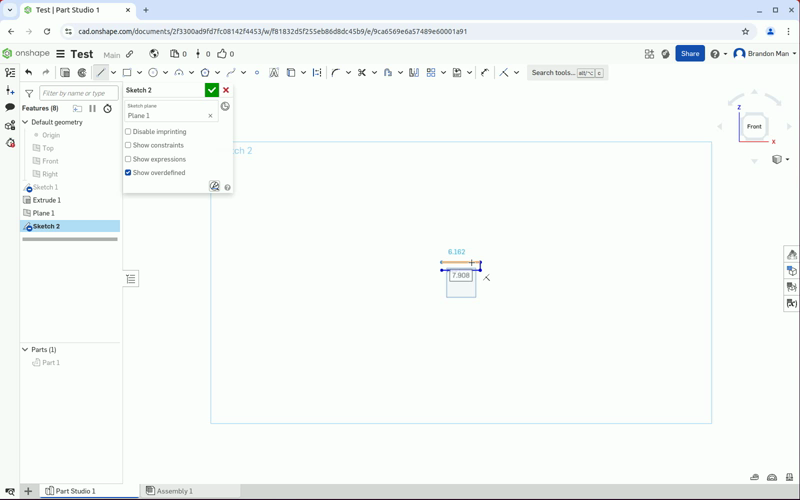
key_down(shift)
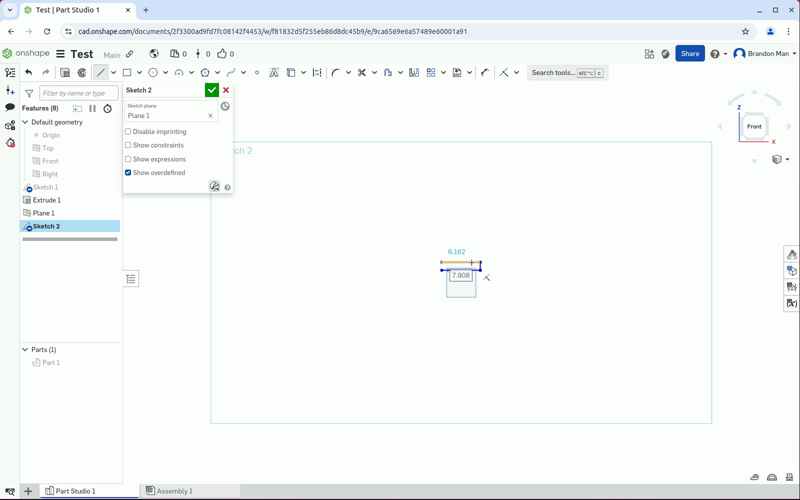
mouse_move(441, 270)
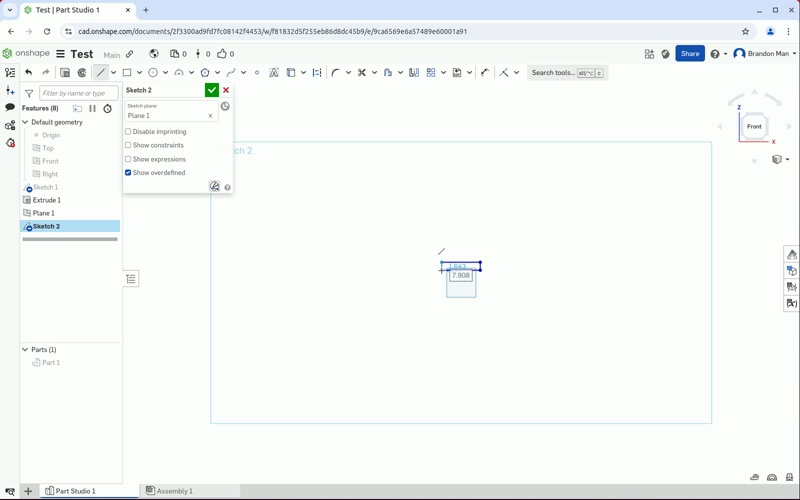
key_up(shift)
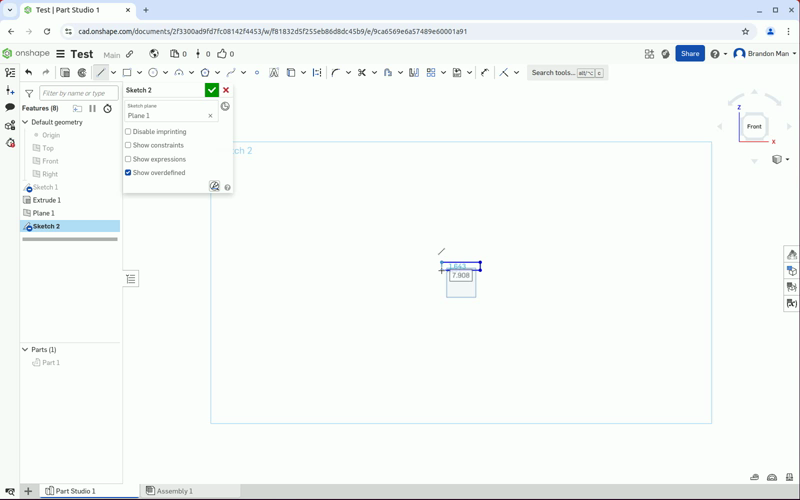
click(441, 270)
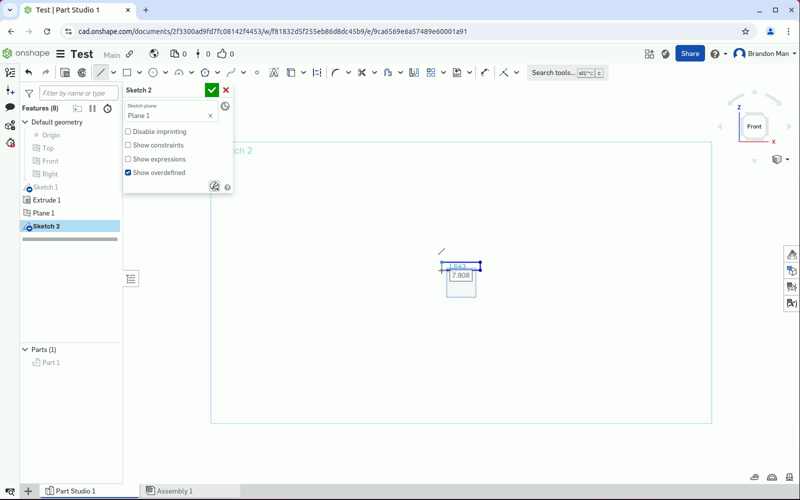
key(esc)
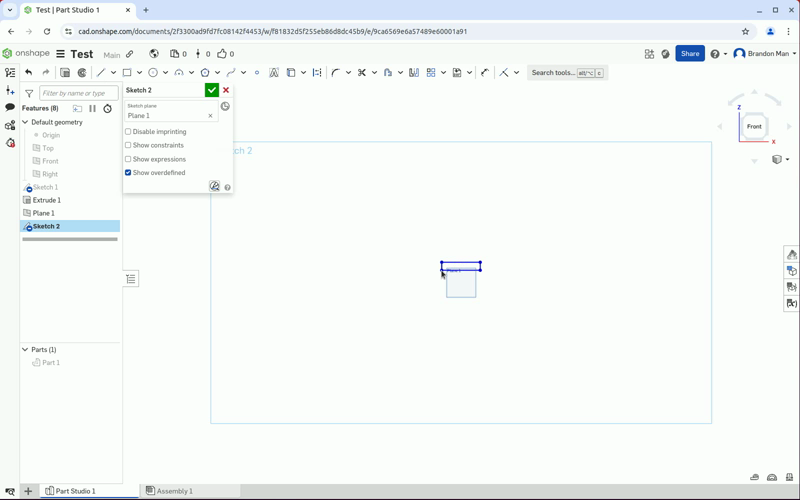
mouse_move(457, 263)
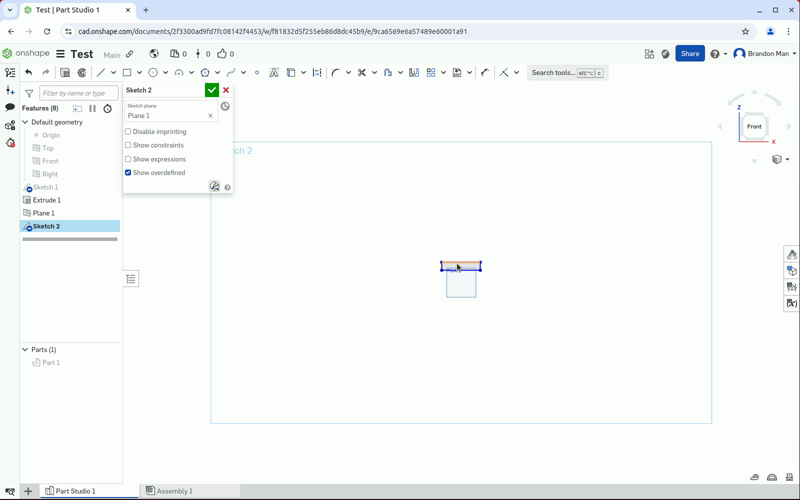
scroll(6)
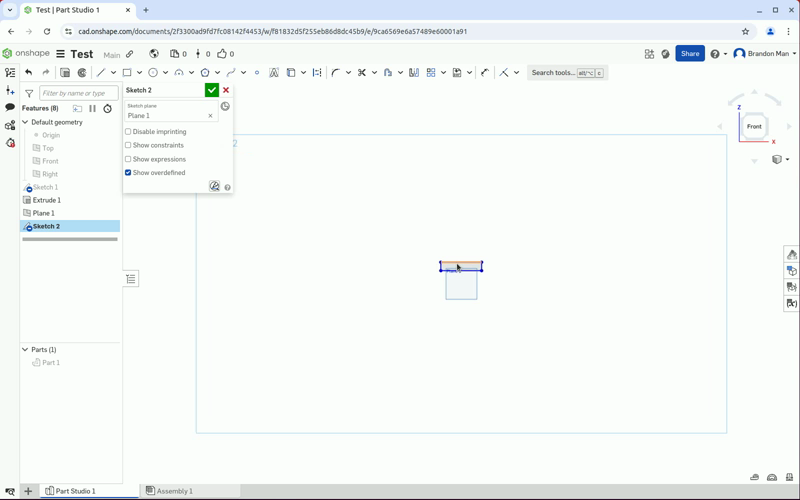
scroll(6)
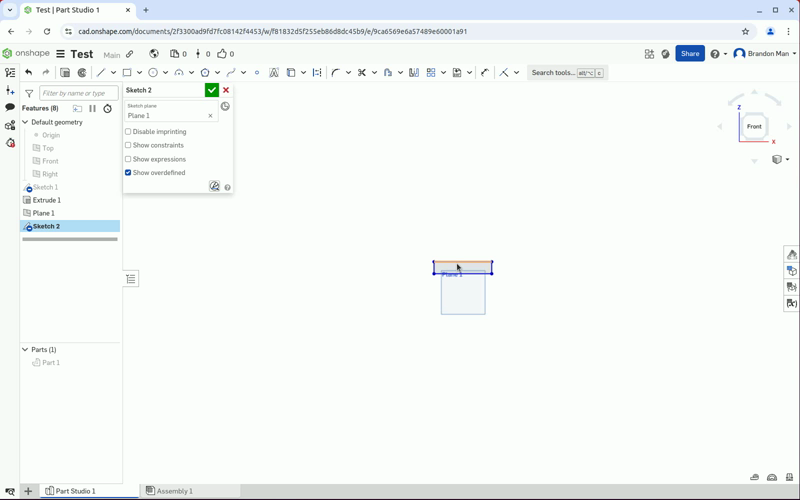
scroll(6)
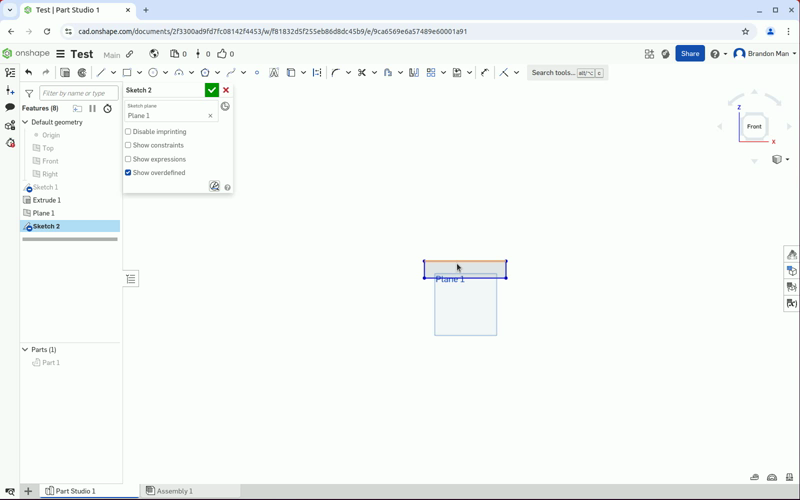
scroll(6)
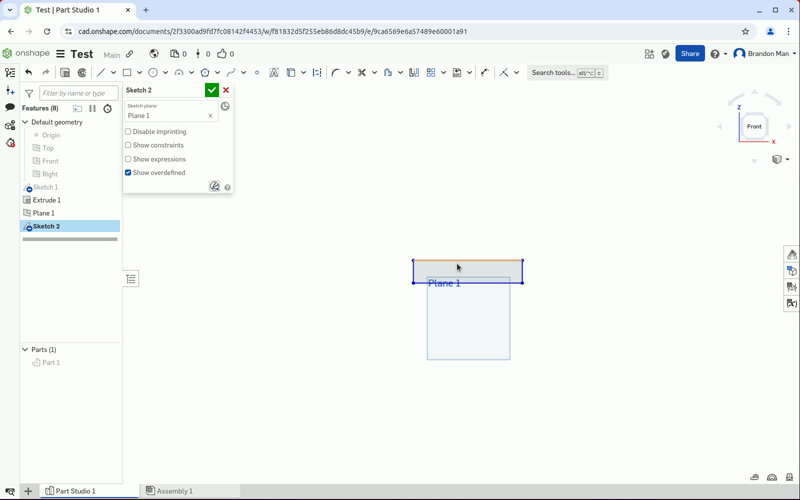
scroll(6)
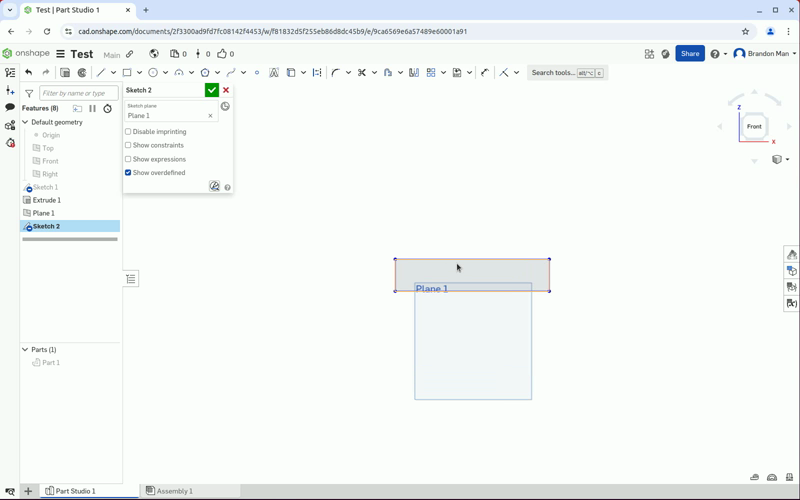
scroll(6)
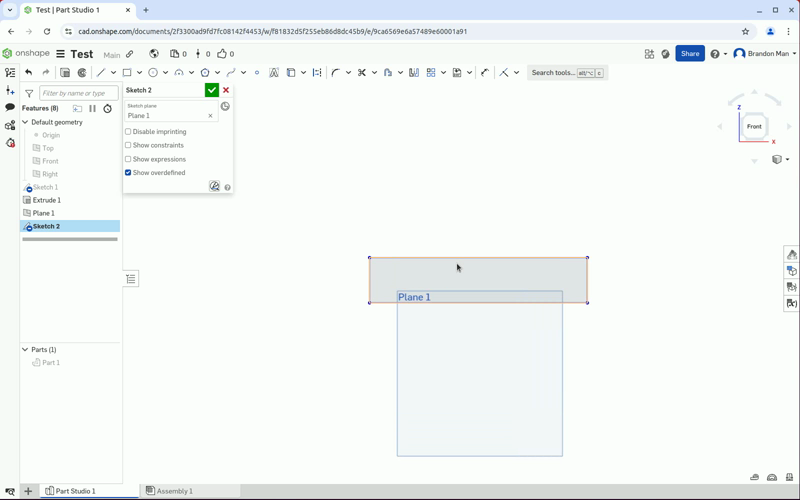
scroll(6)
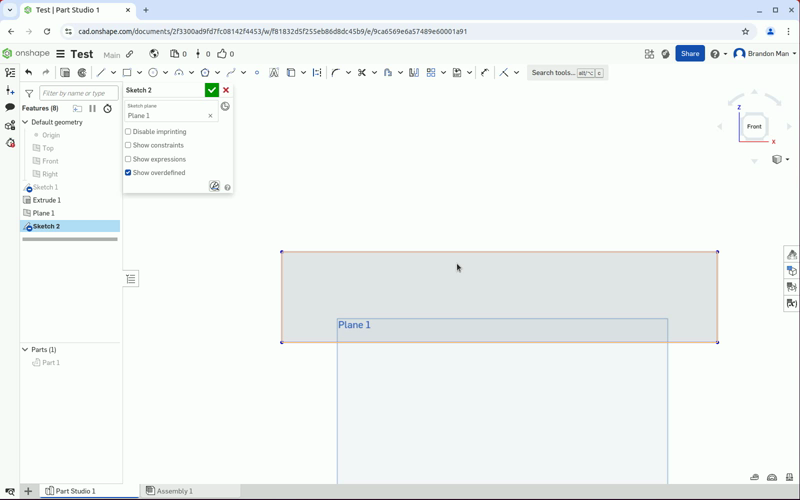
click(457, 263)
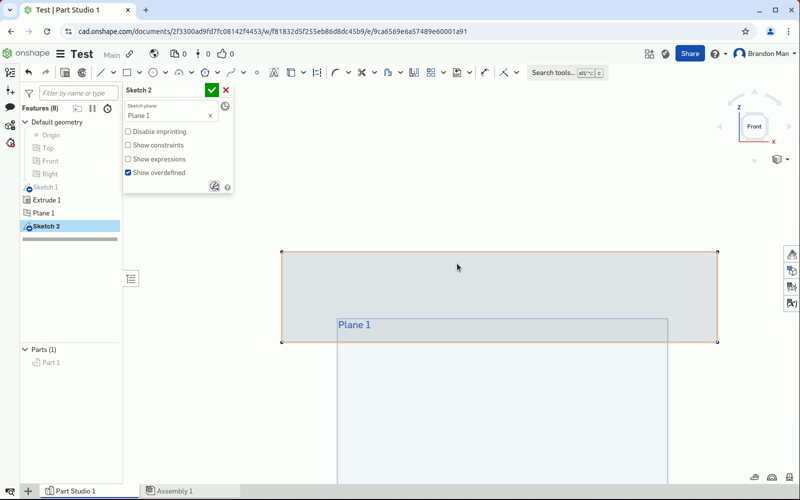
scroll(-6)
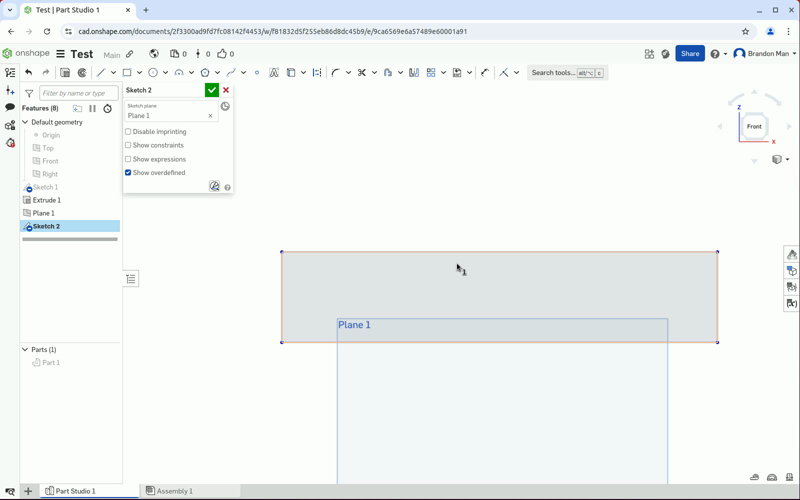
scroll(-6)
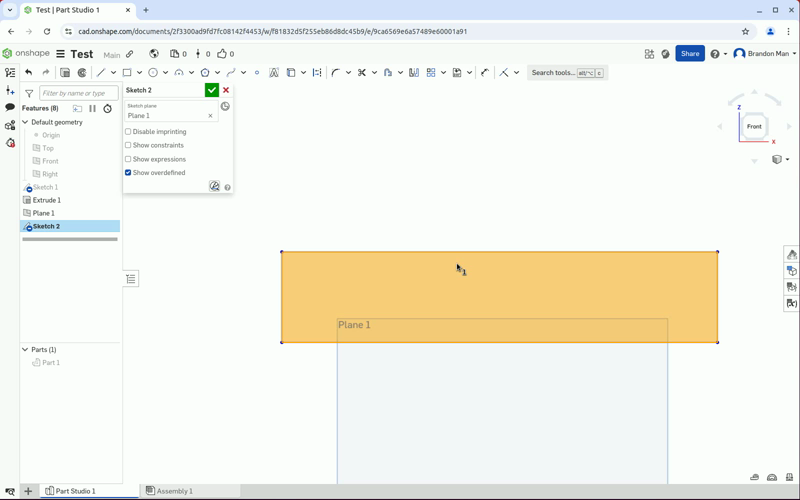
scroll(-6)
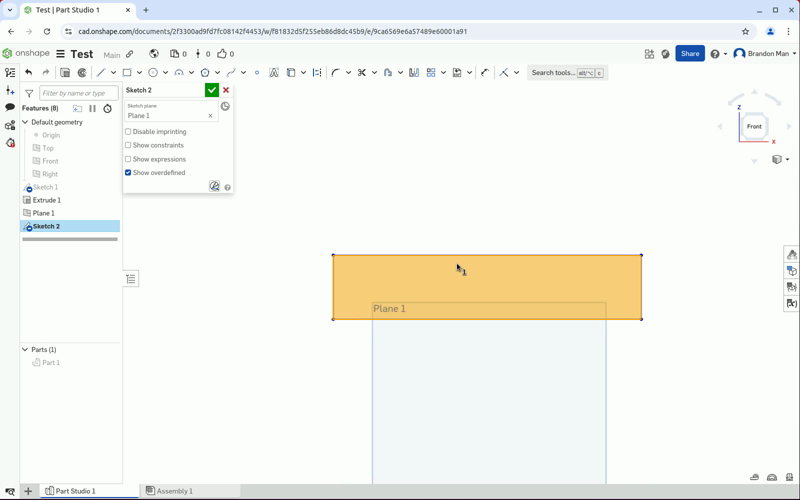
scroll(-6)
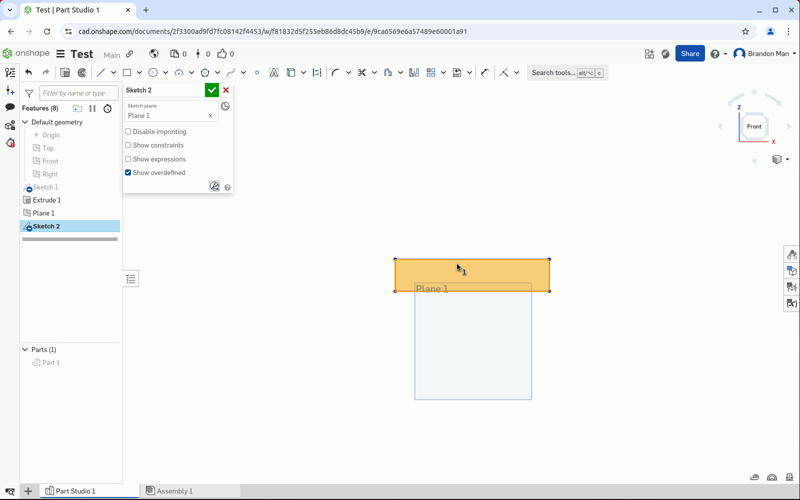
scroll(-6)
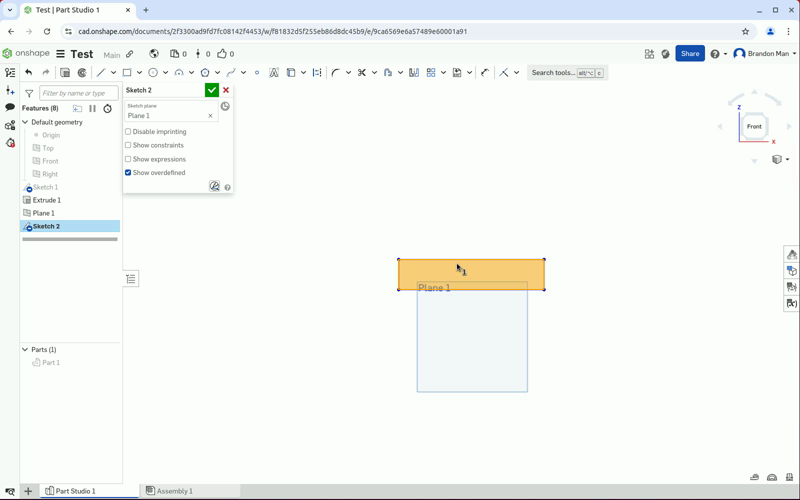
scroll(-6)
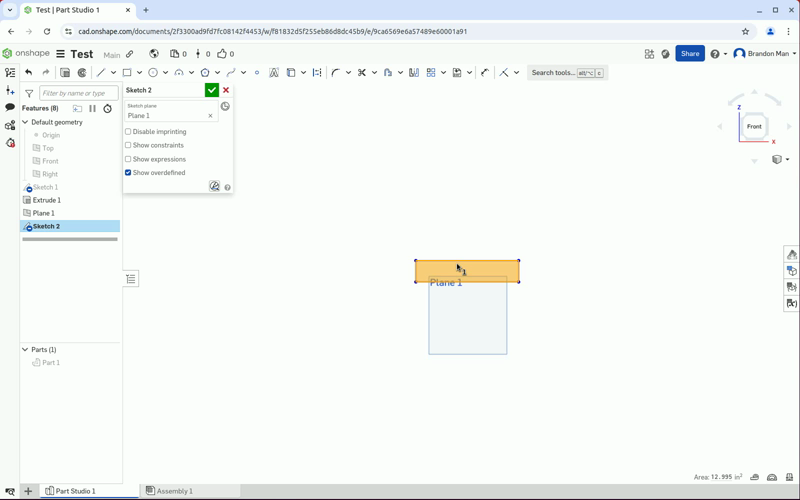
scroll(-6)
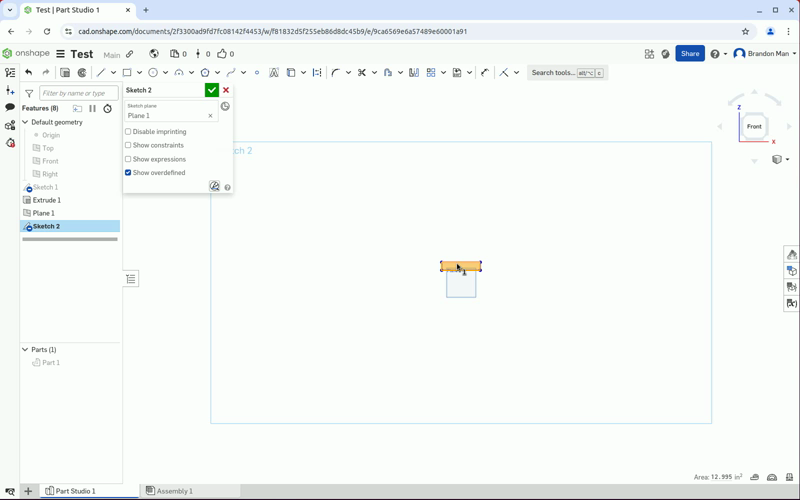
mouse_move(73, 352)
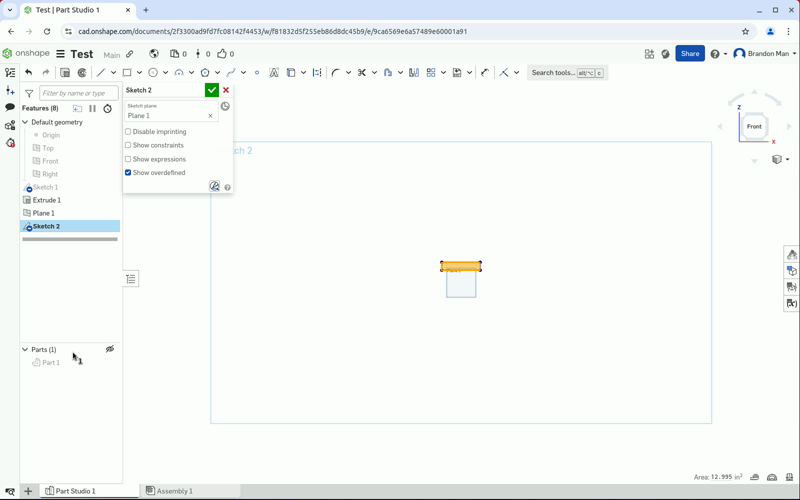
key(shift+y)
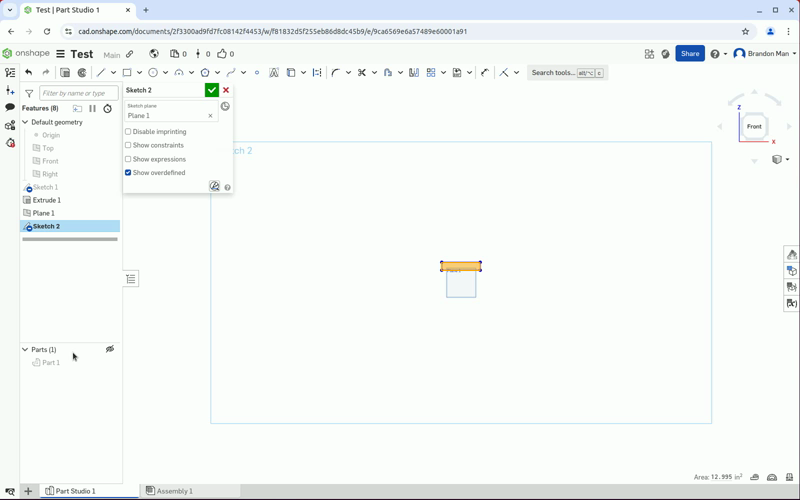
key(shift+e)
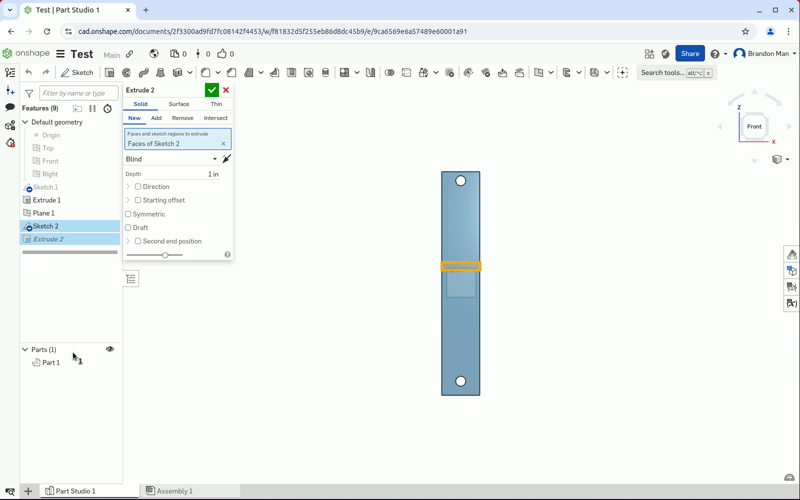
mouse_move(143, 106)
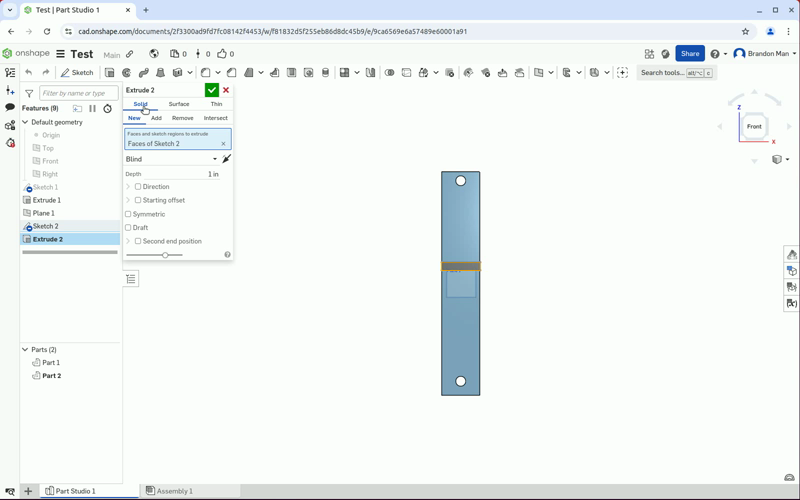
click(143, 106)
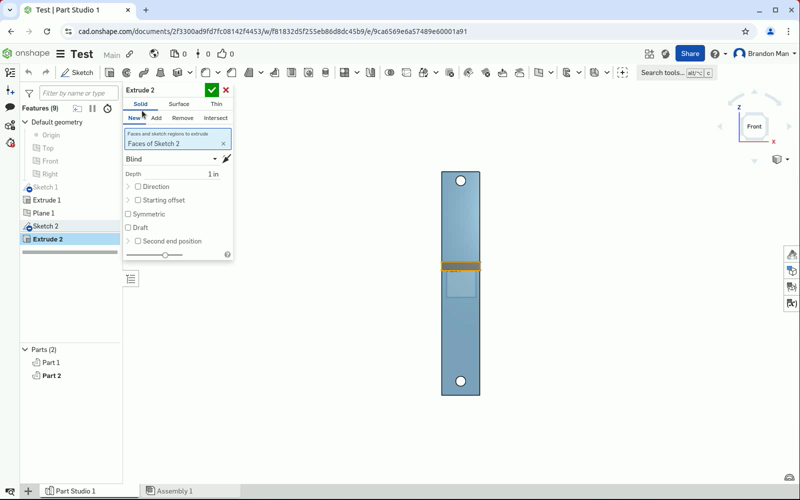
mouse_move(137, 120)
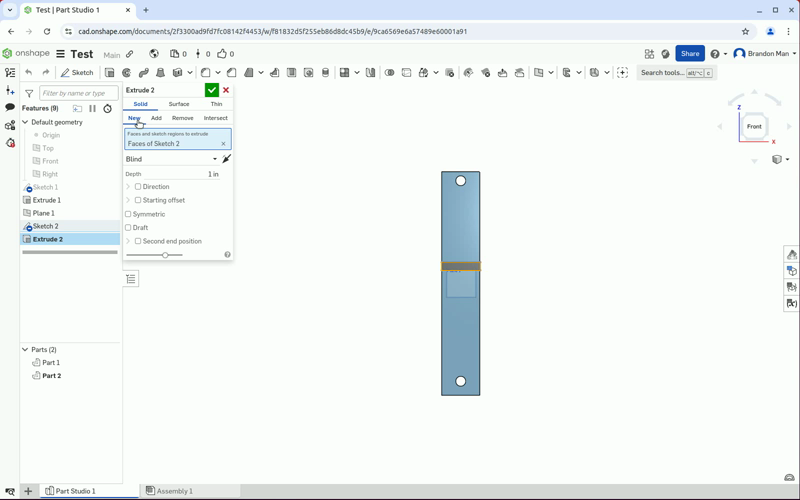
click(137, 120)
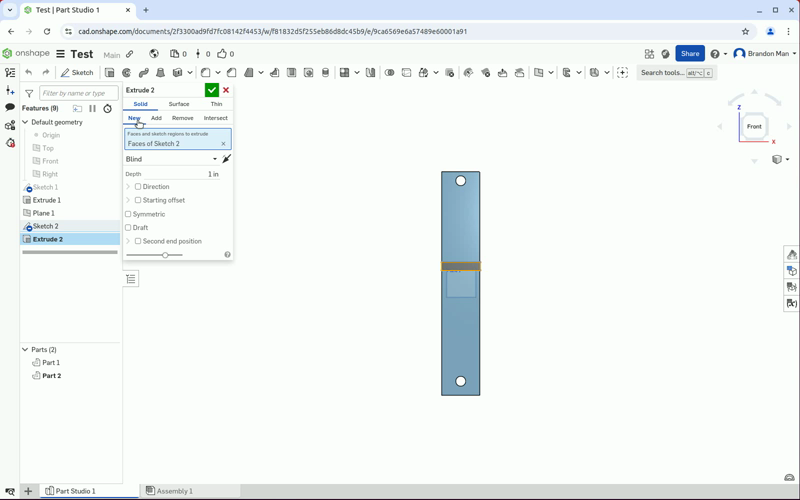
key(tab, 4)
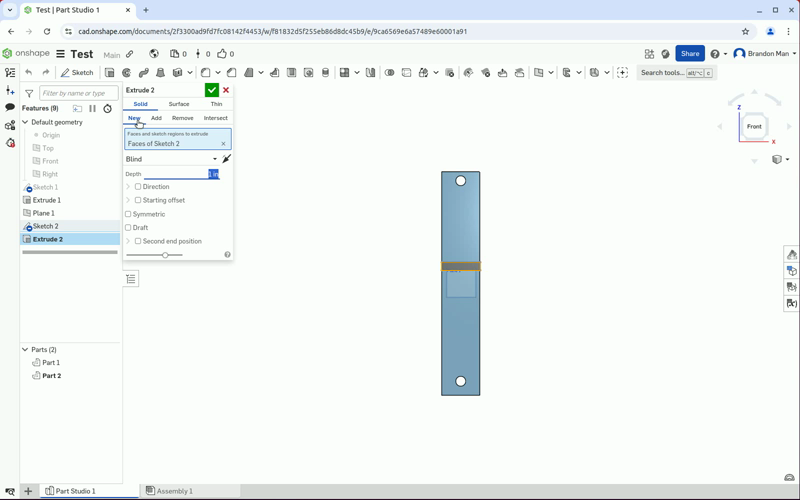
text(9.147)
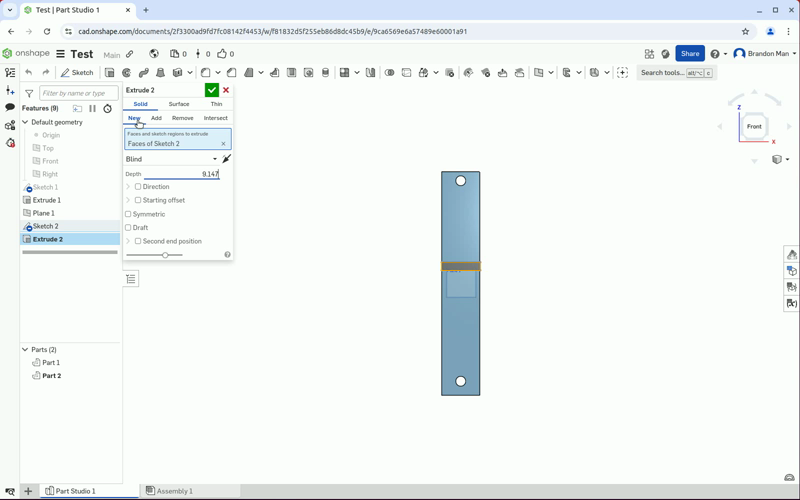
key(enter)
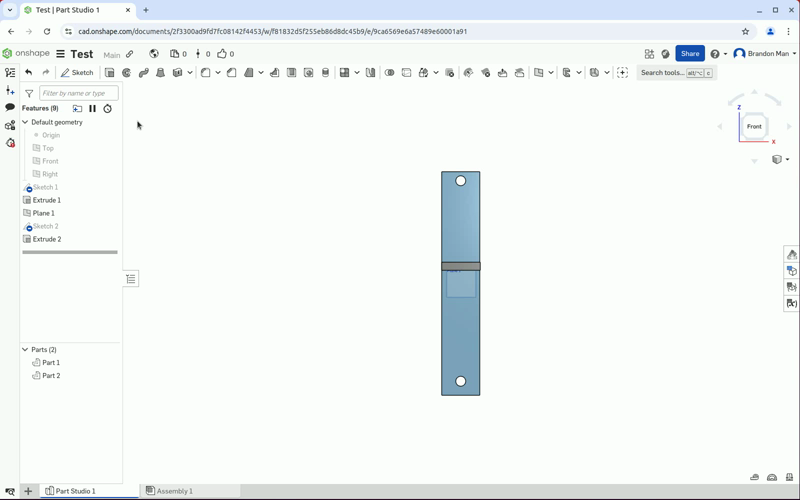
key(shift+h)
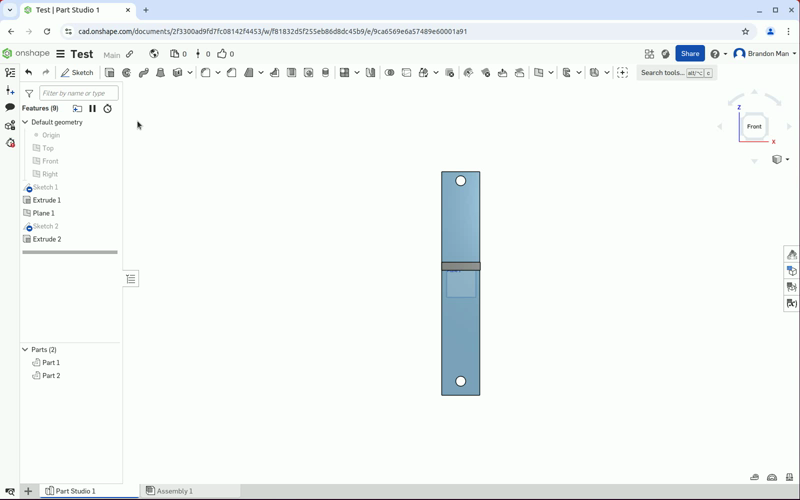
key(shift+h)
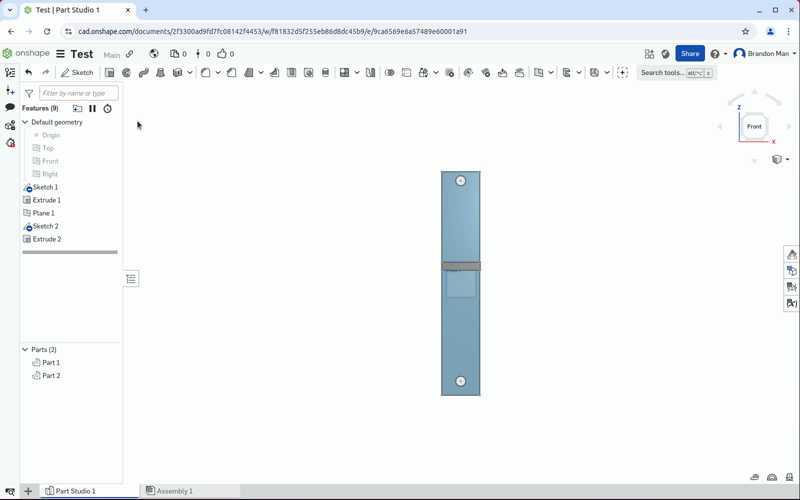
key(shift+7)
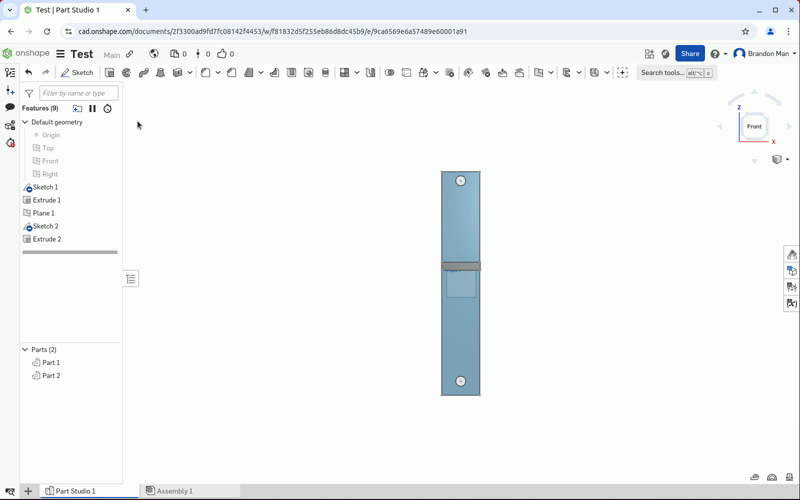
key(left, 2)
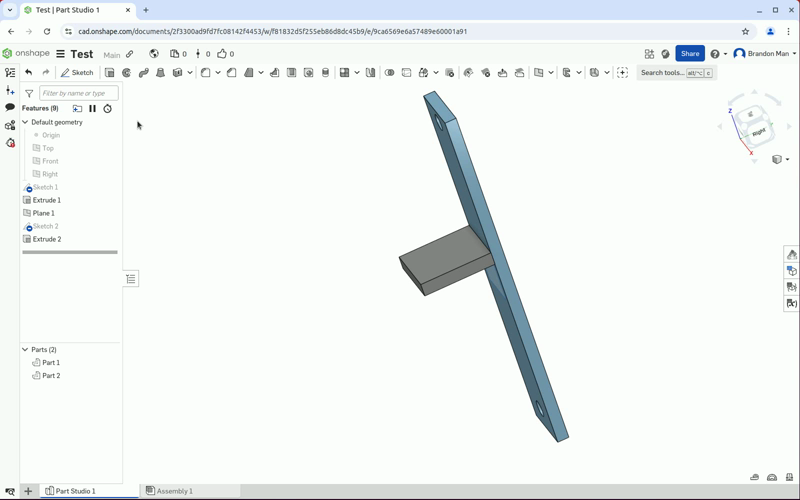
key(down, 2)
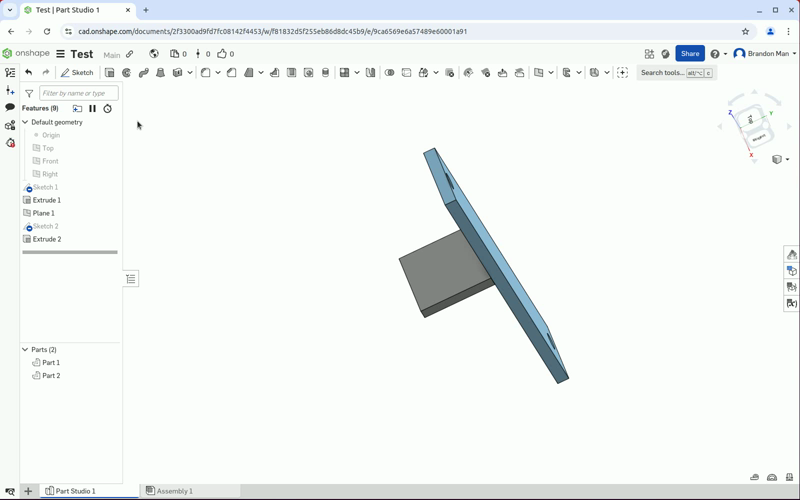
key(up, 2)
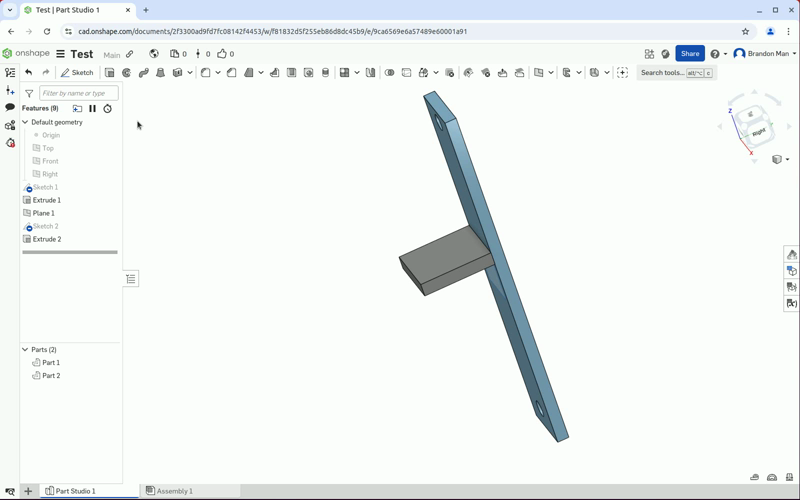
key(right, 2)
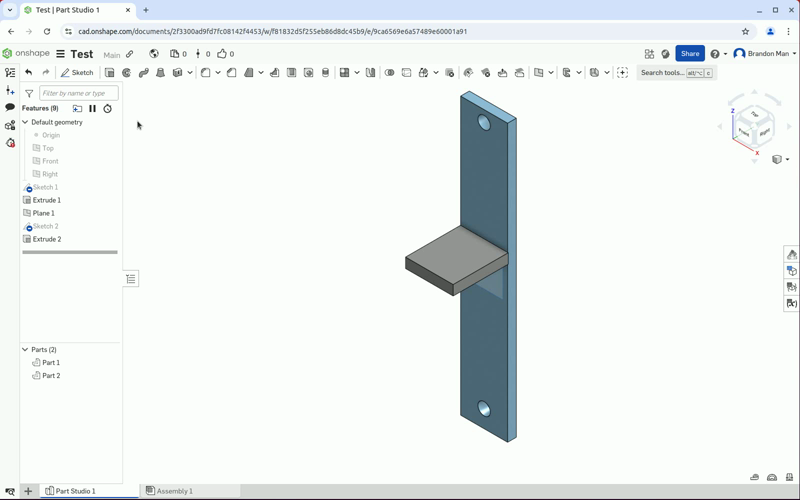
mouse_move(73, 189)
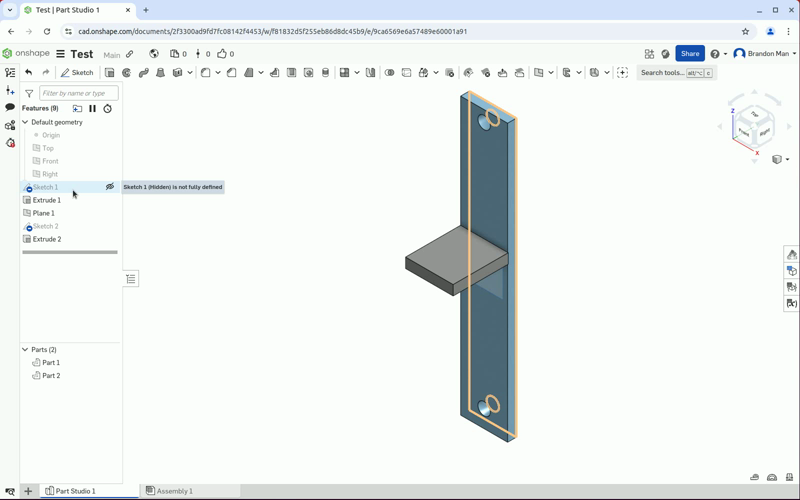
click(73, 189)